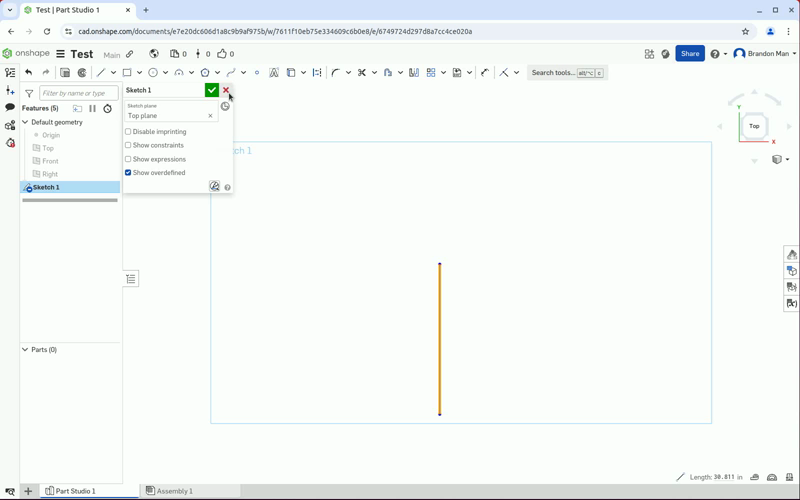
key(shift+h)
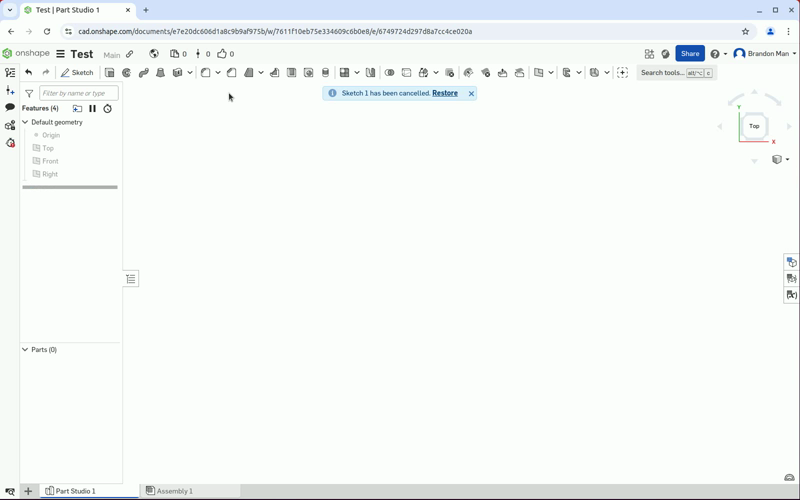
mouse_move(73, 352)
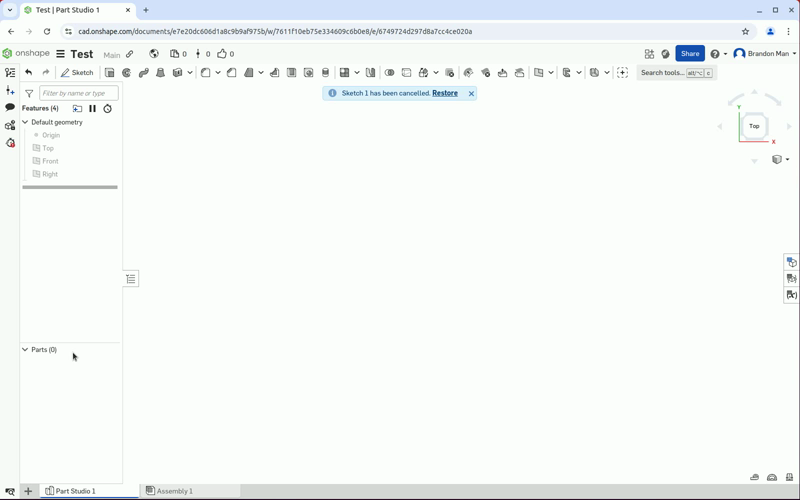
key(y)
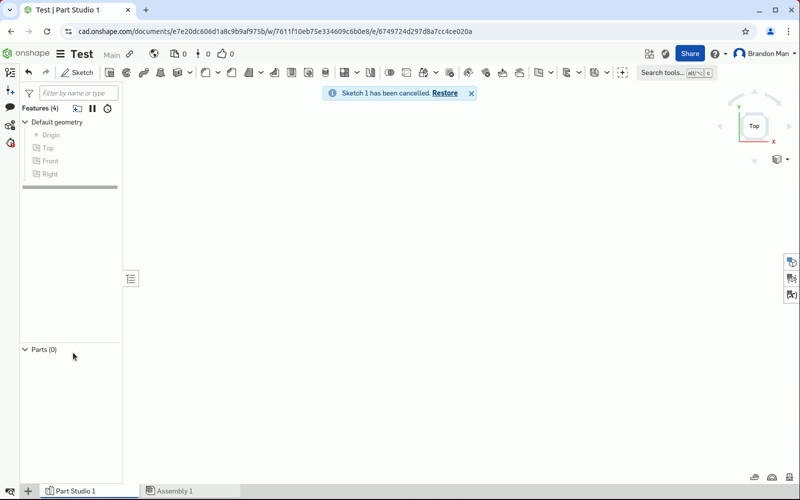
key(shift+p)
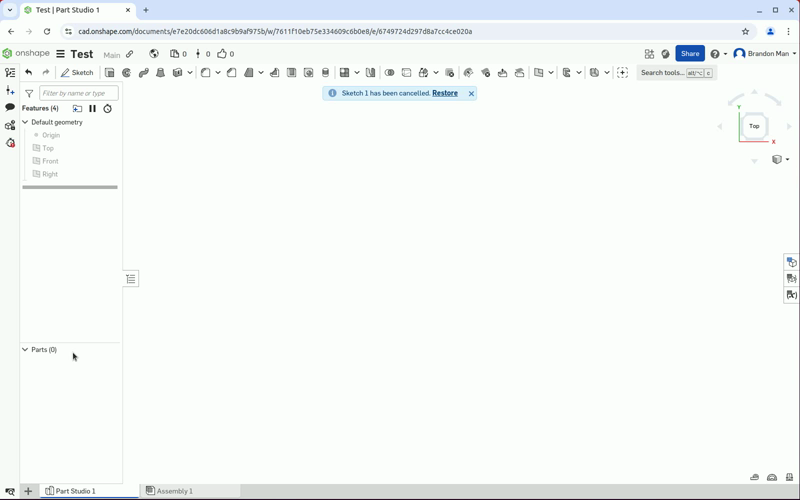
key(space)
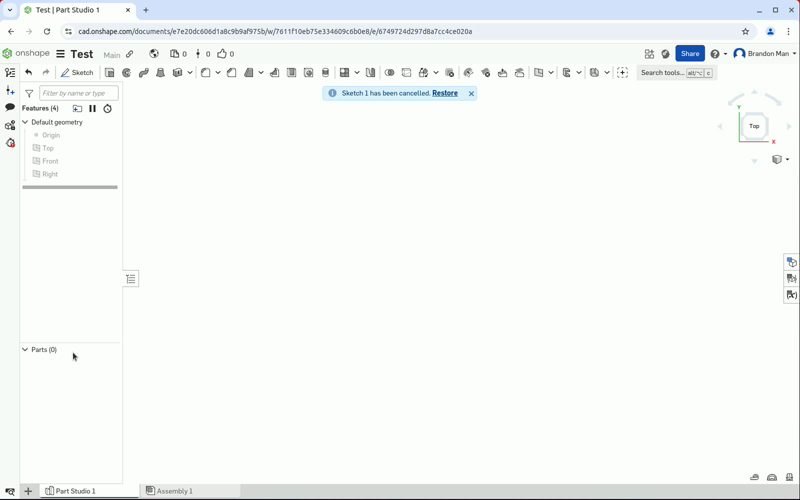
key_down(shift)
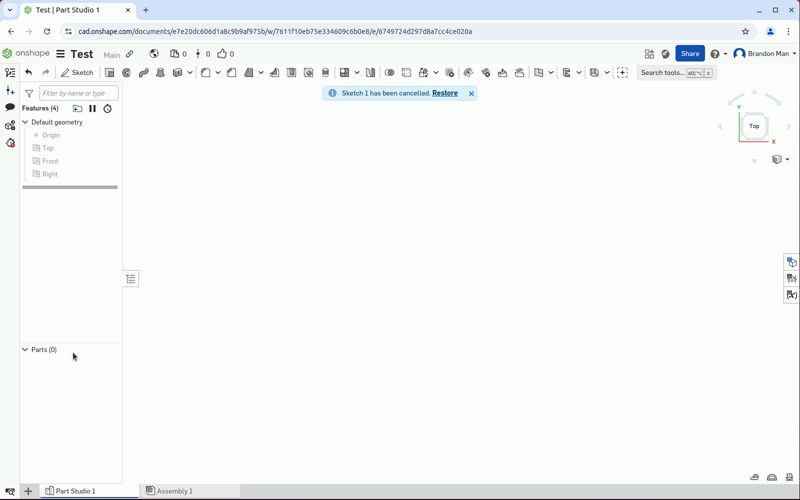
key(up)
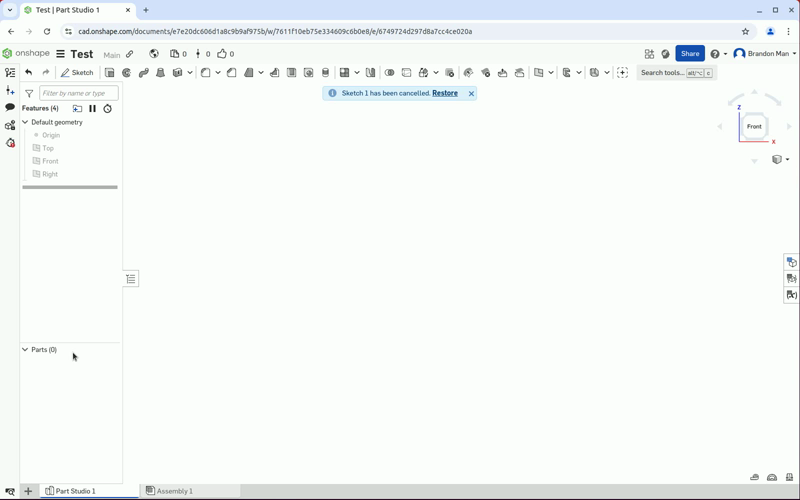
key_up(shift)
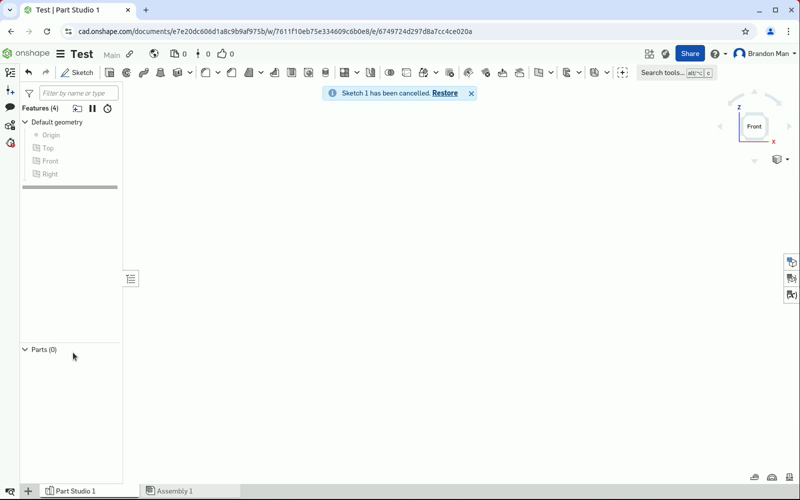
mouse_move(73, 352)
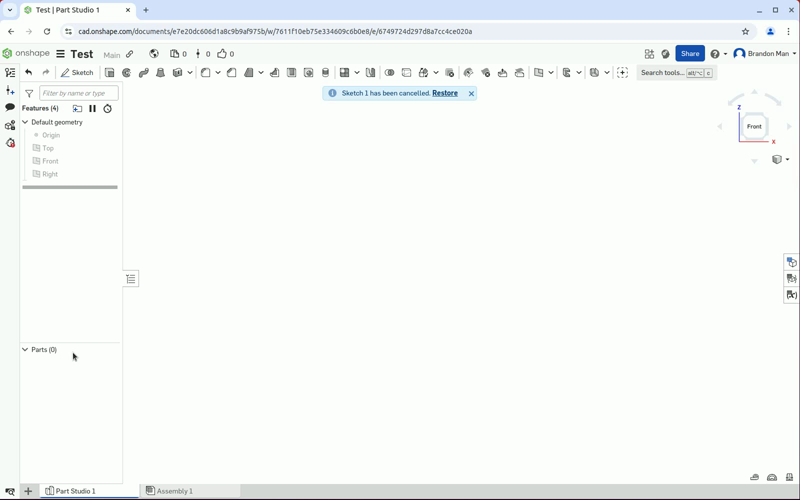
key(shift+y)
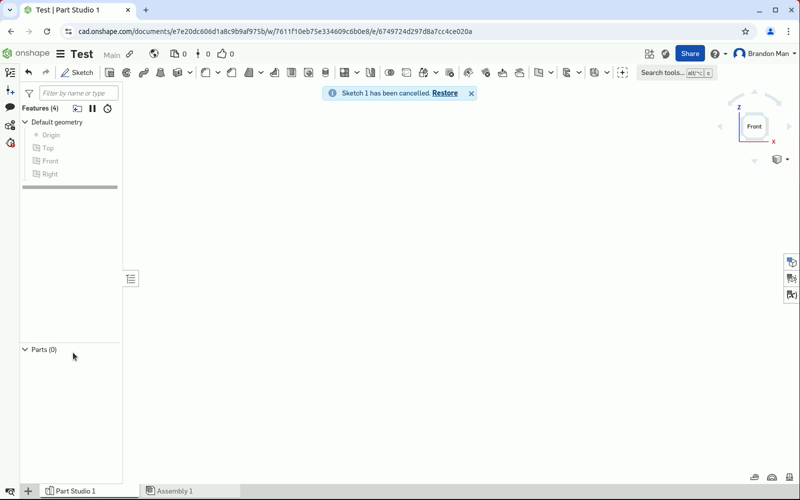
key(shift+s)
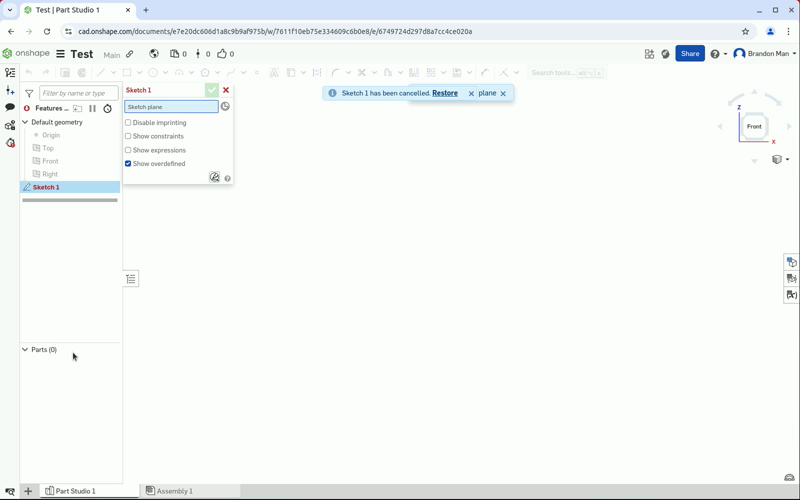
mouse_move(73, 163)
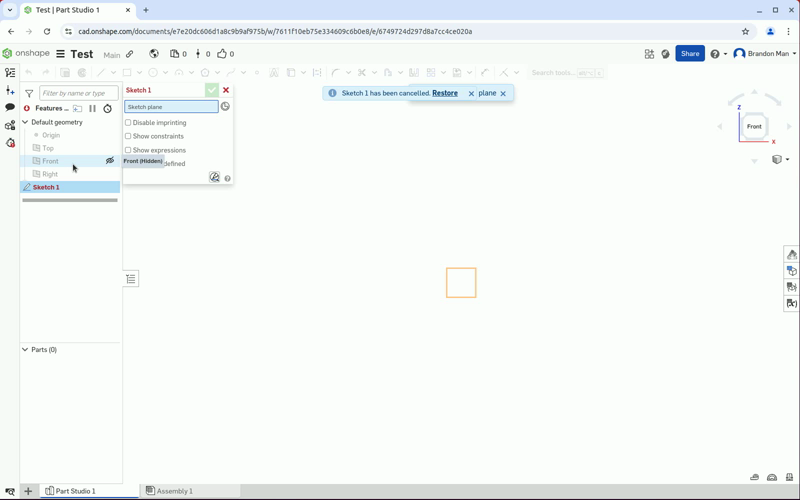
click(73, 163)
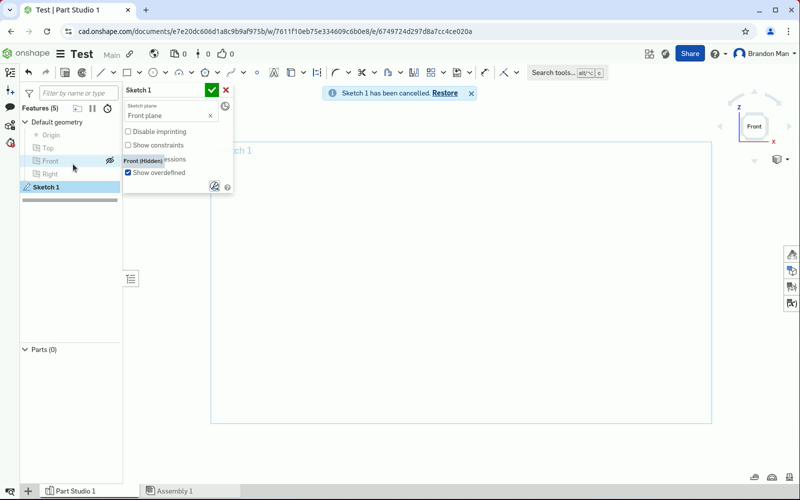
mouse_move(73, 352)
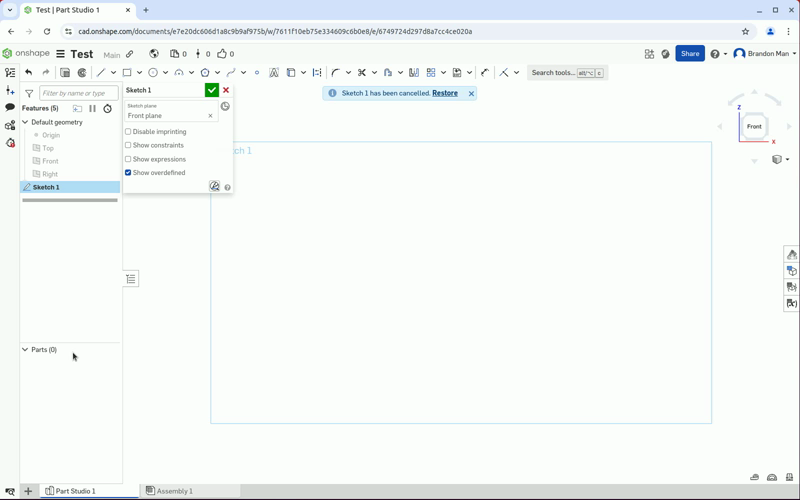
key(y)
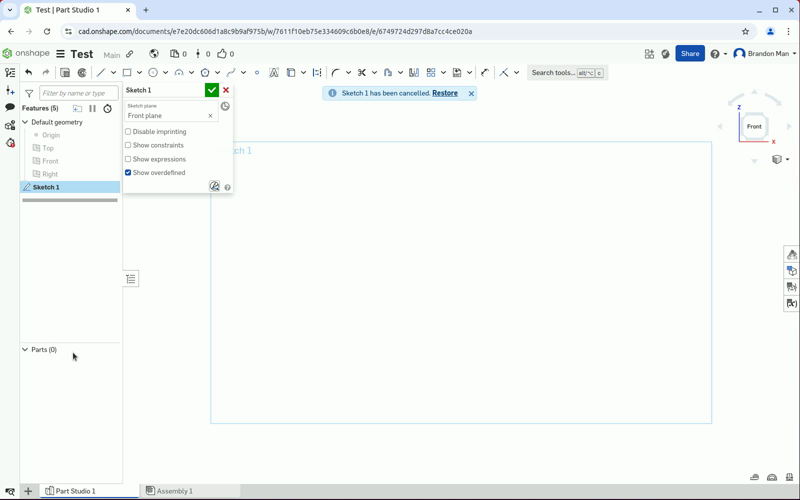
key(l)
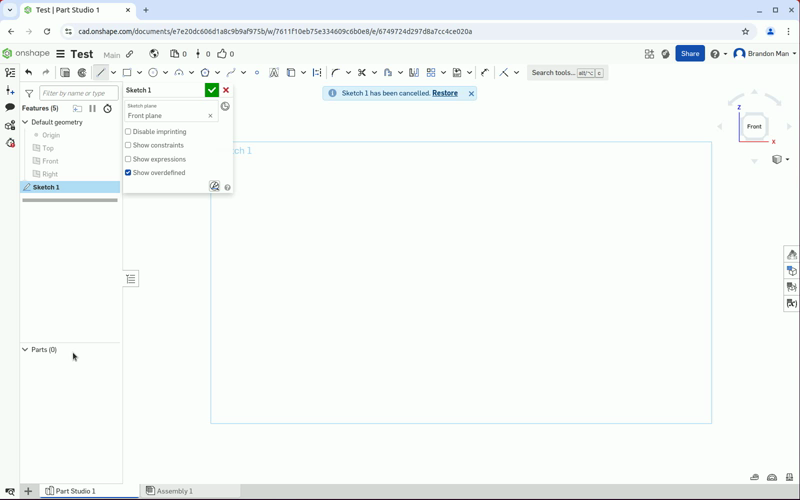
key_down(shift)
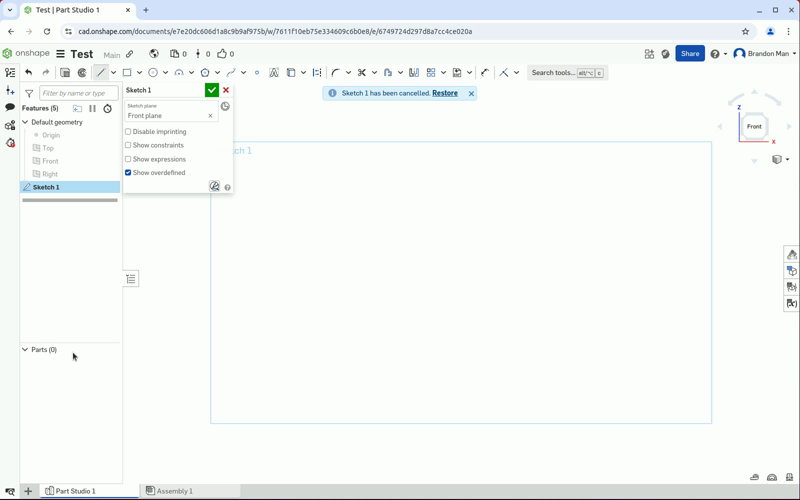
mouse_move(378, 282)
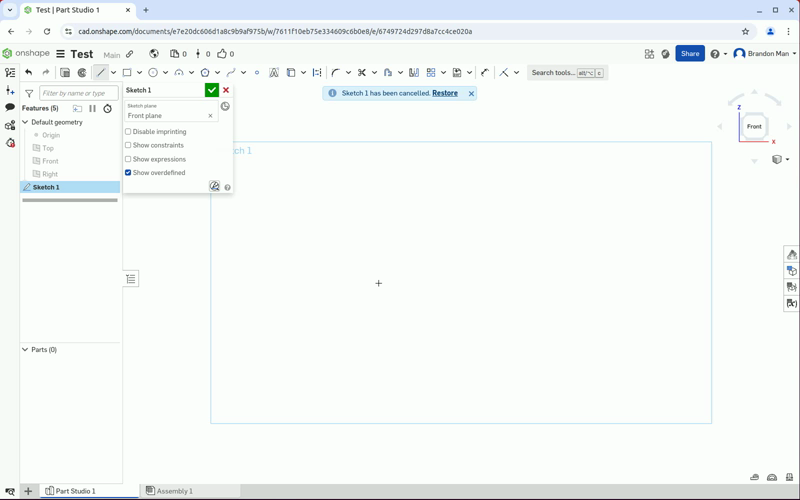
click(378, 282)
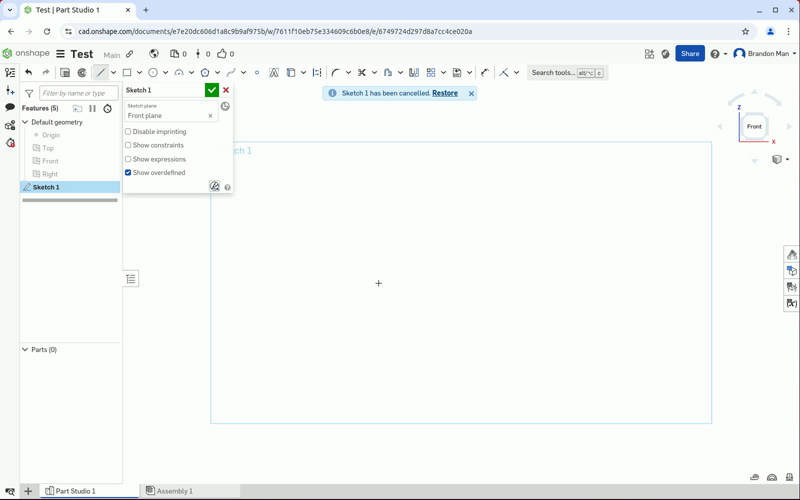
key_up(shift)
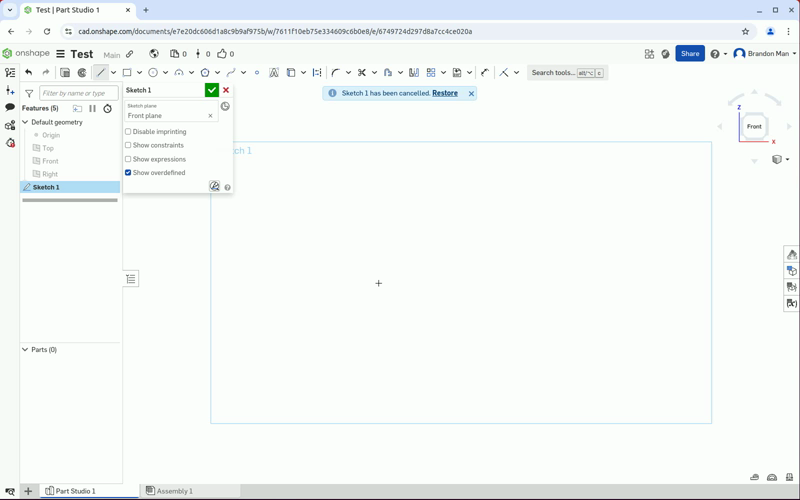
key_down(shift)
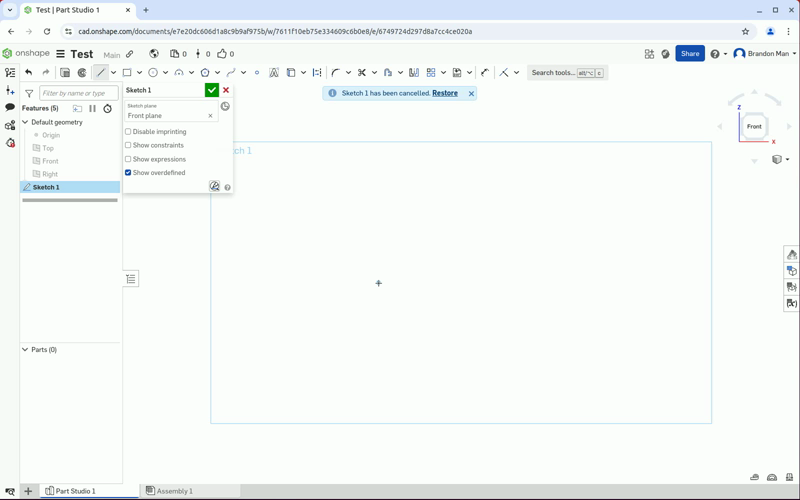
mouse_move(461, 282)
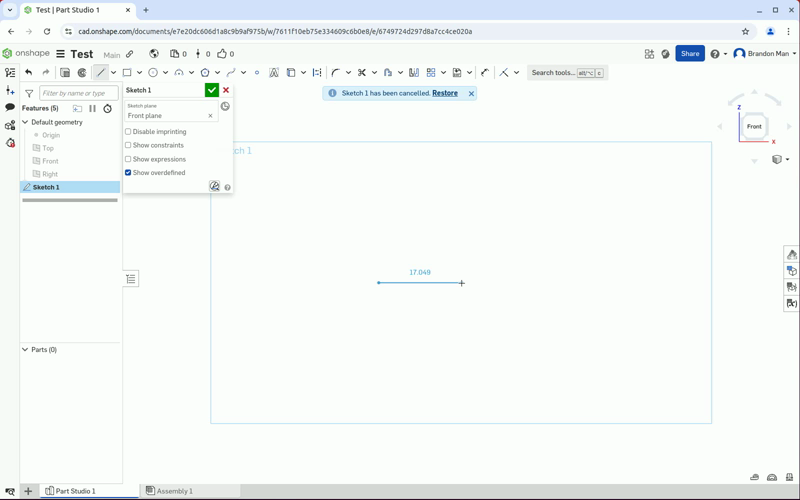
click(461, 282)
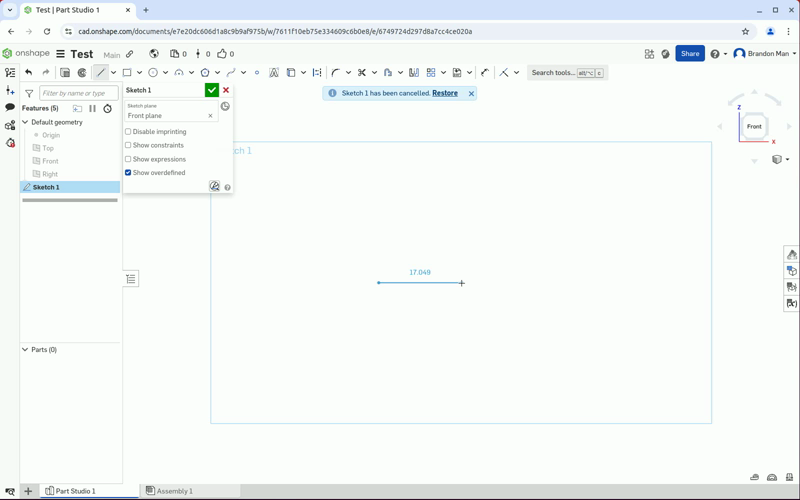
key_up(shift)
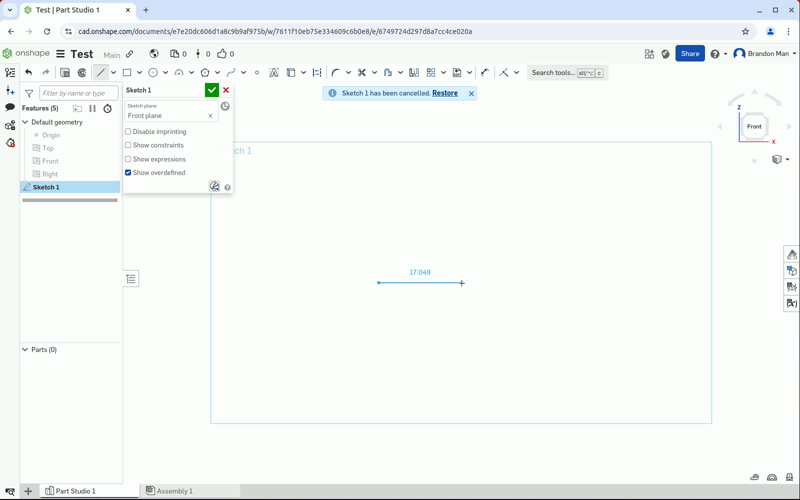
key_down(shift)
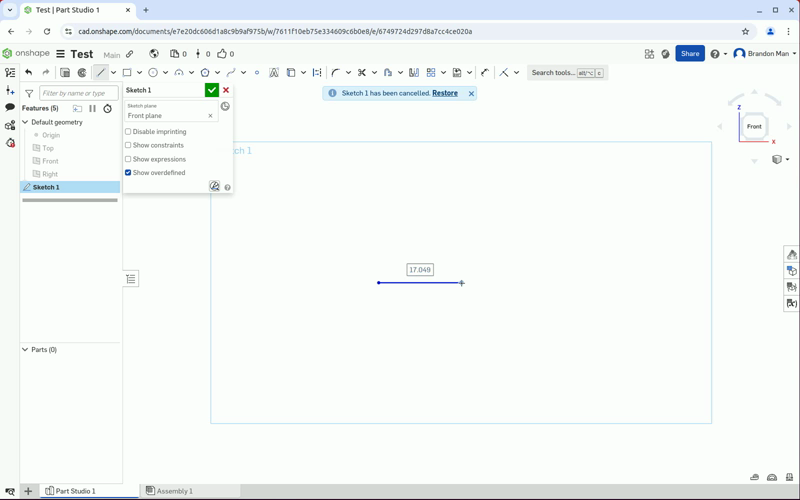
mouse_move(461, 170)
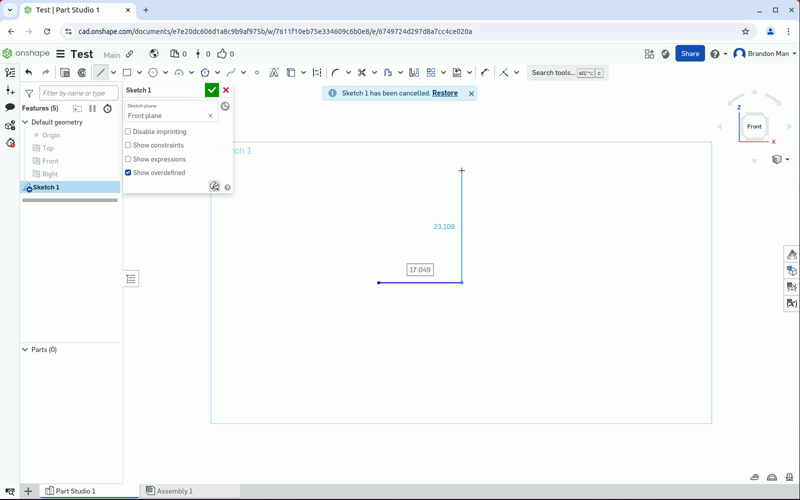
click(461, 170)
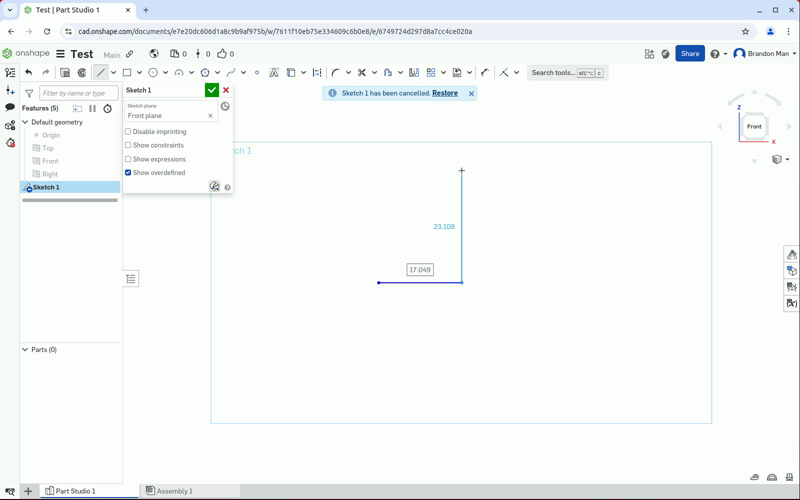
key_up(shift)
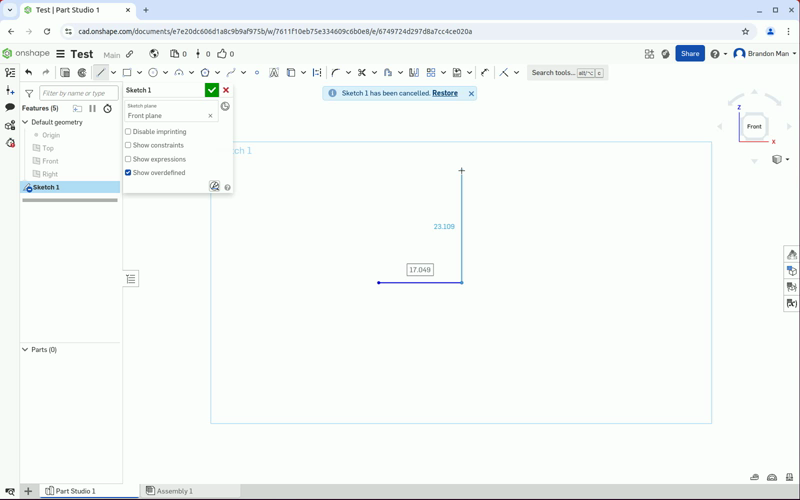
key_down(shift)
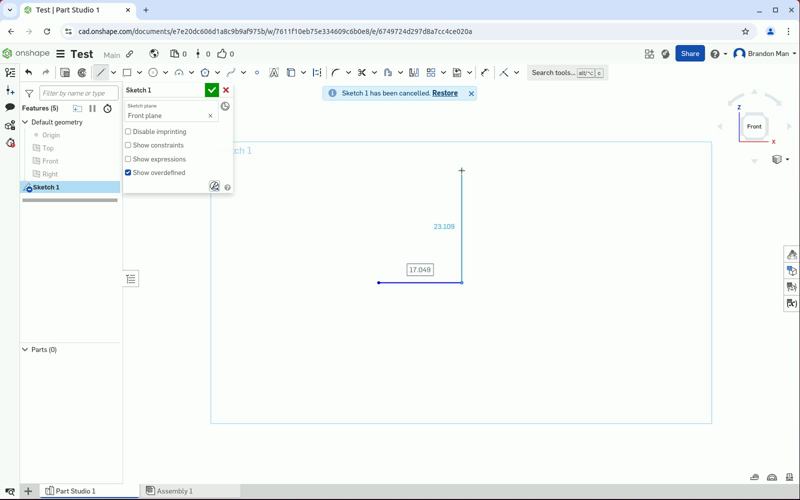
mouse_move(378, 170)
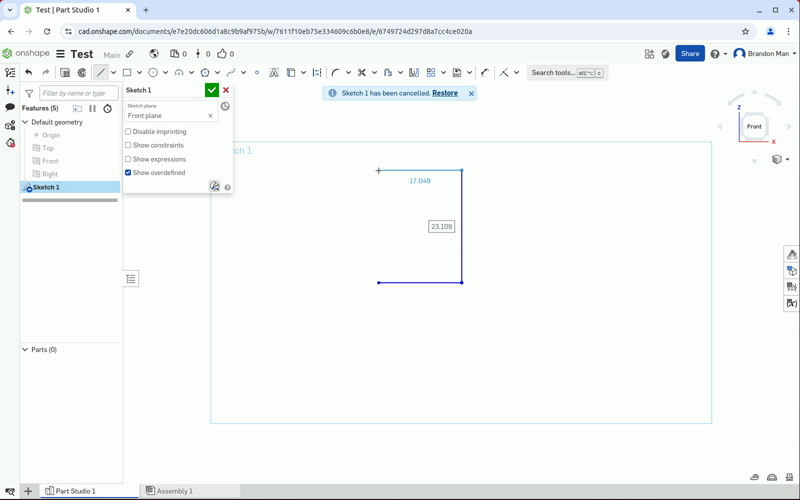
click(378, 170)
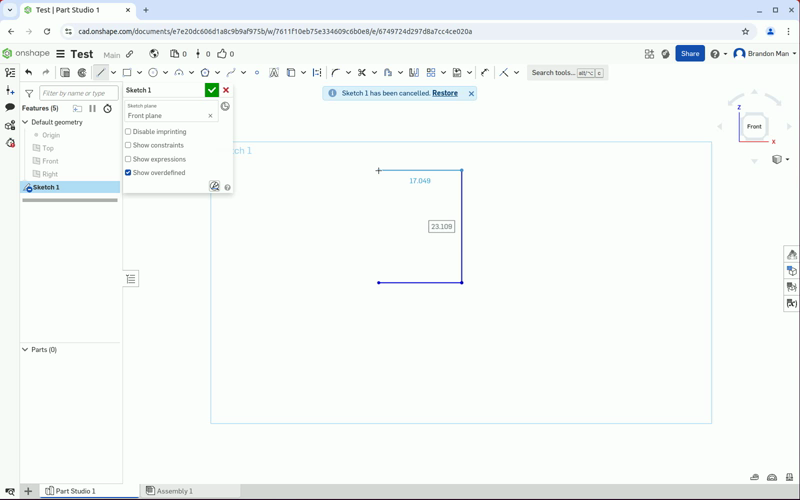
key_up(shift)
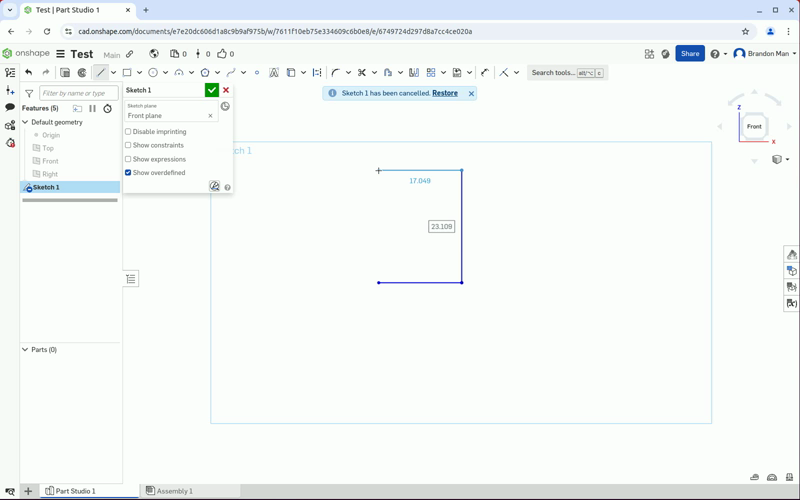
key_down(shift)
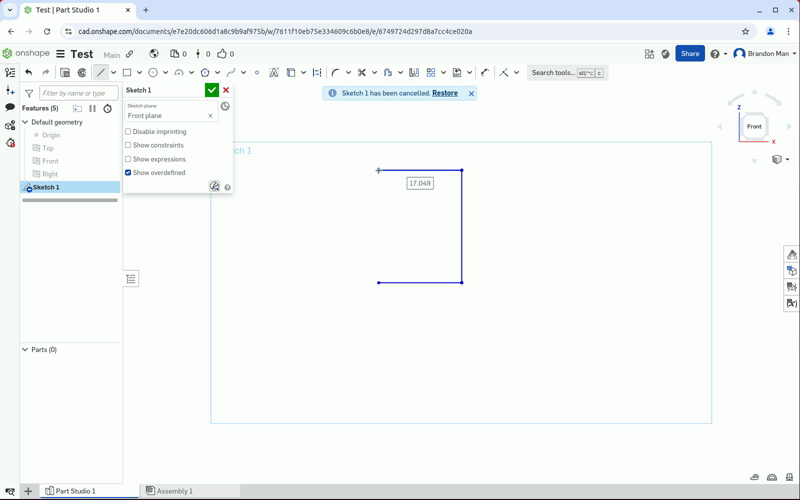
mouse_move(378, 282)
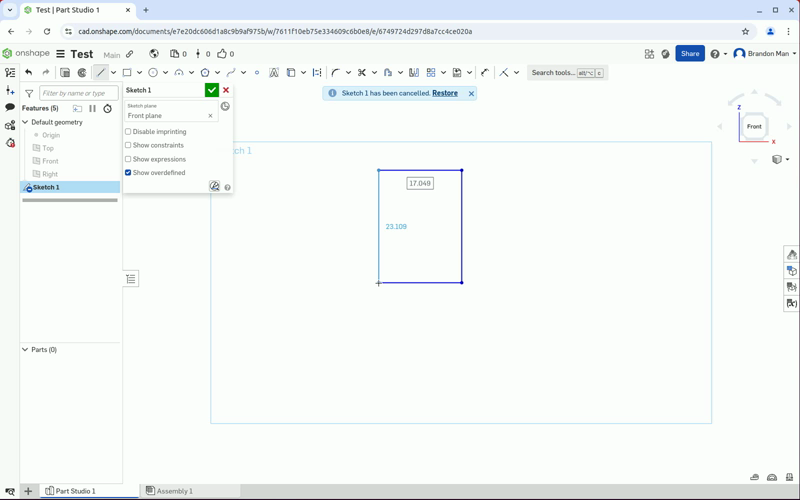
key_up(shift)
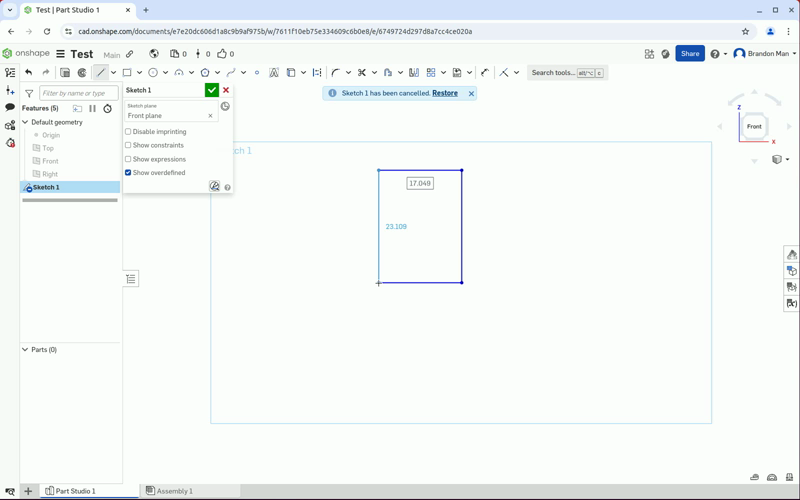
click(378, 282)
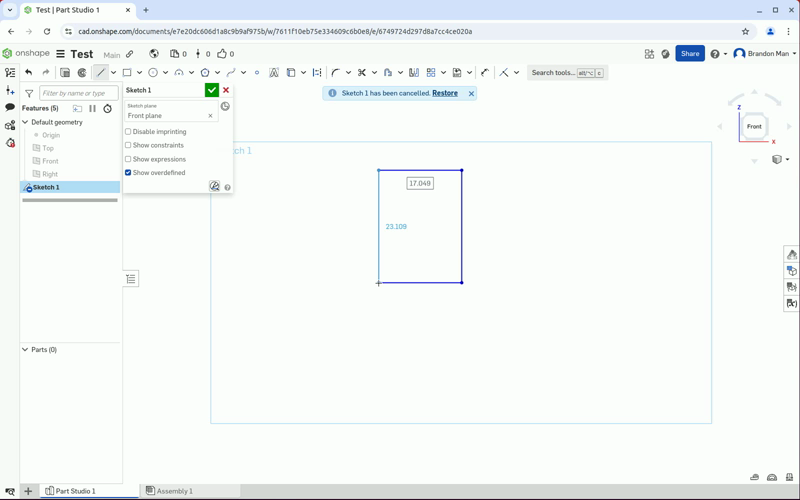
key(esc)
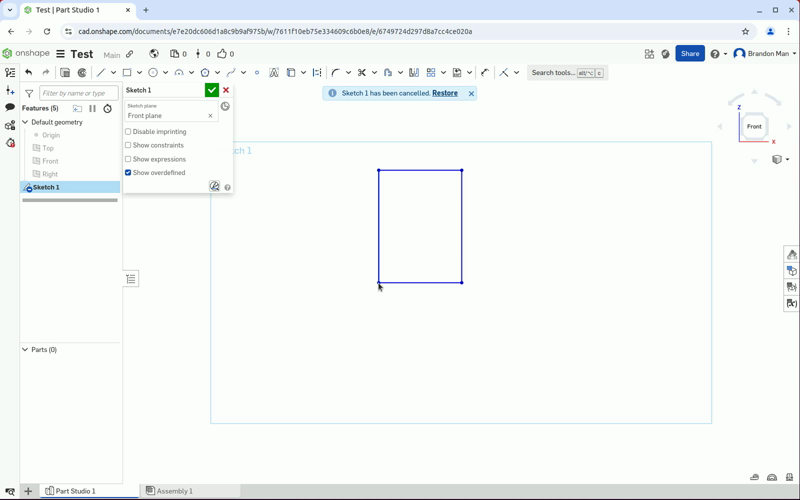
mouse_move(449, 239)
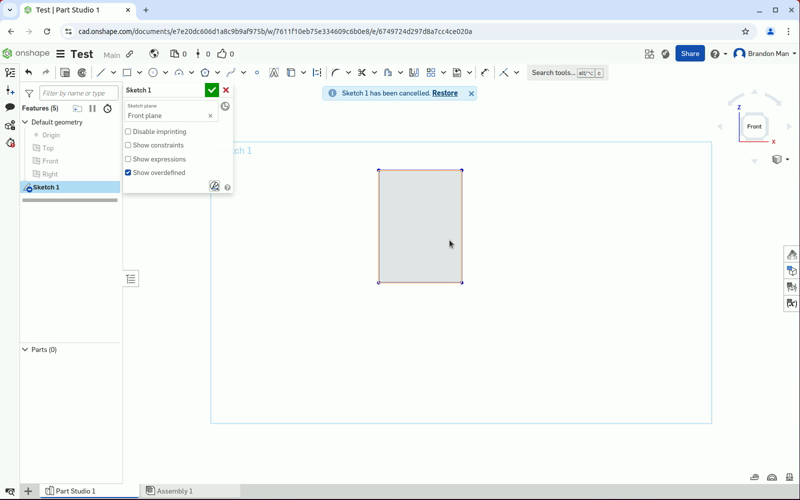
click(449, 239)
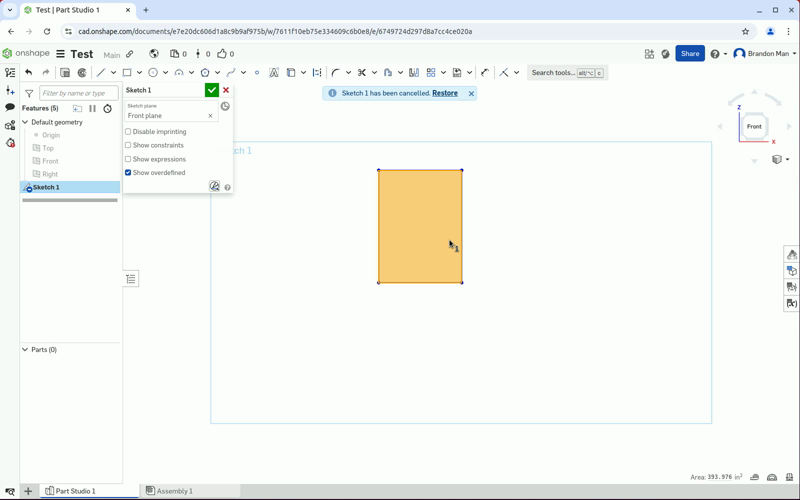
mouse_move(73, 352)
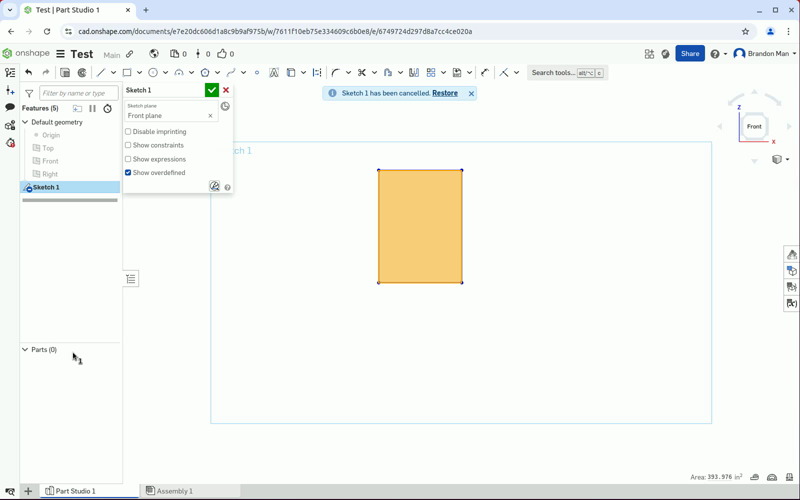
key(shift+y)
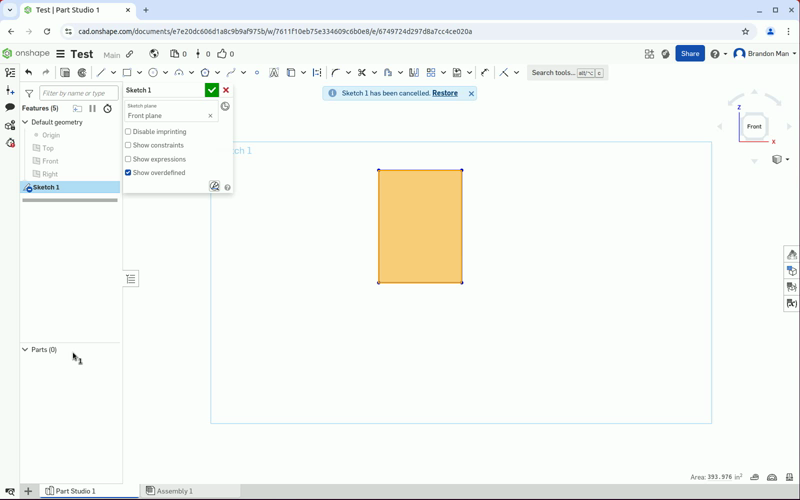
key(shift+e)
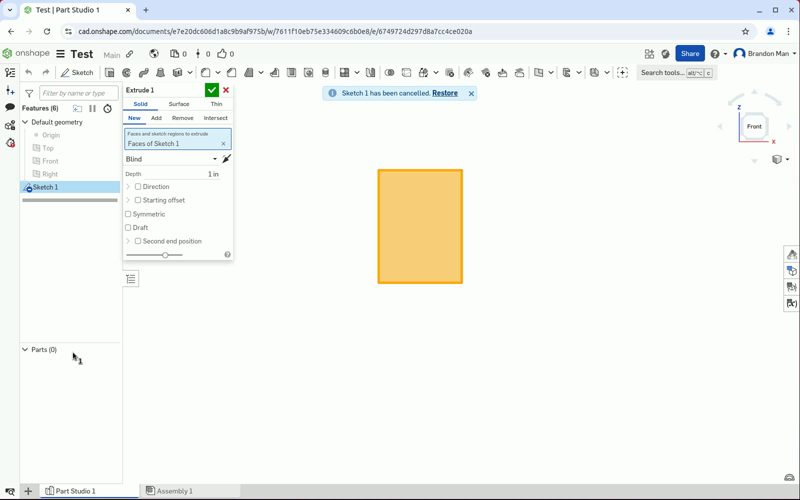
mouse_move(143, 106)
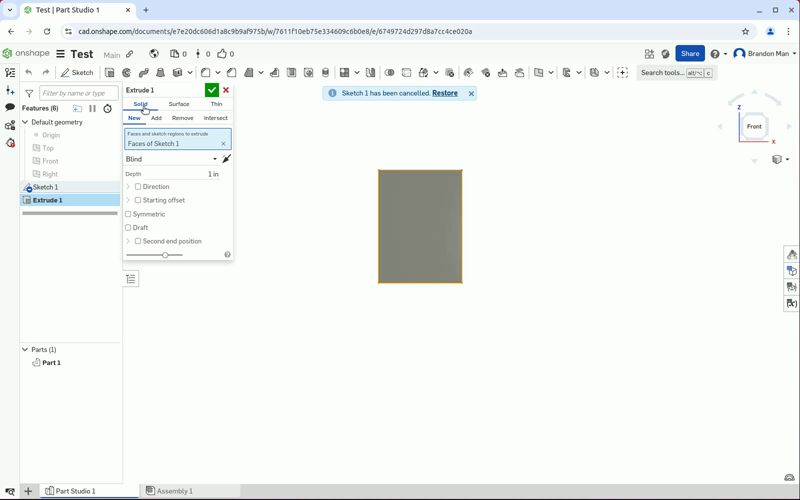
click(143, 106)
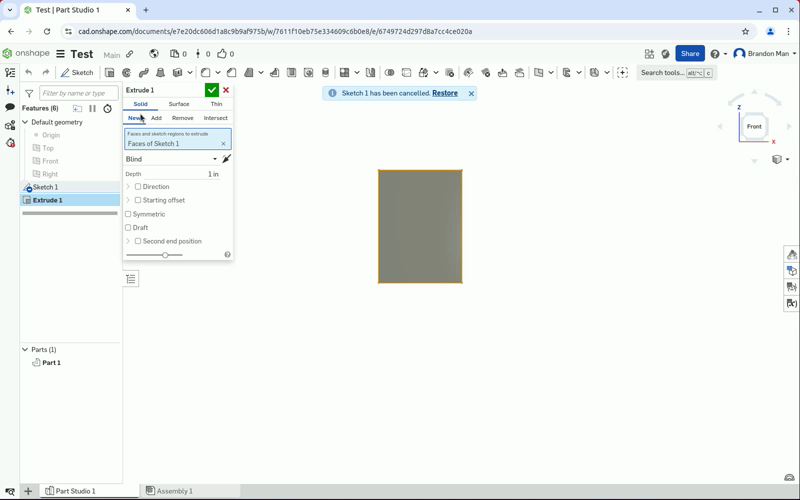
mouse_move(137, 120)
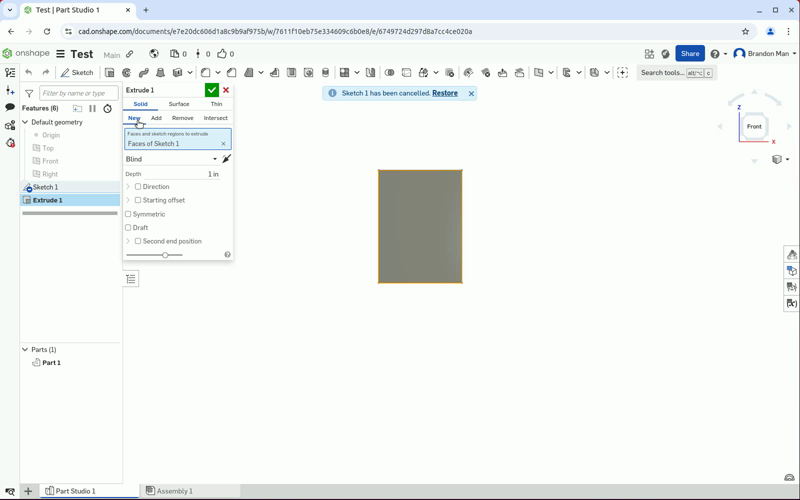
click(137, 120)
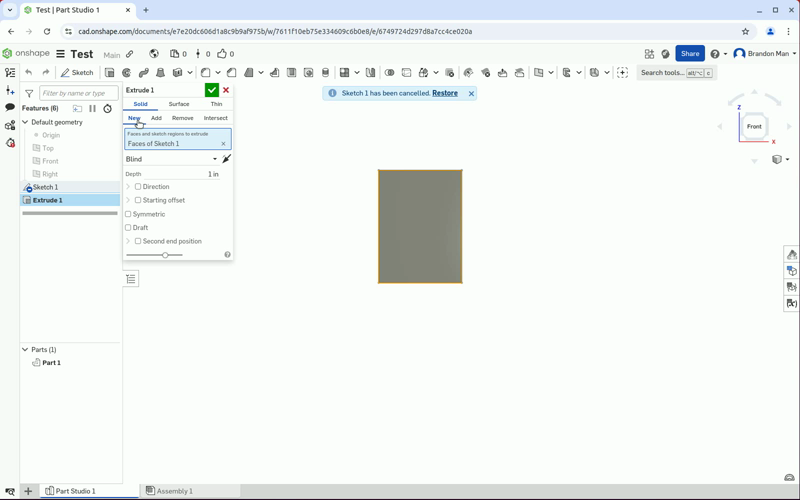
key(tab, 4)
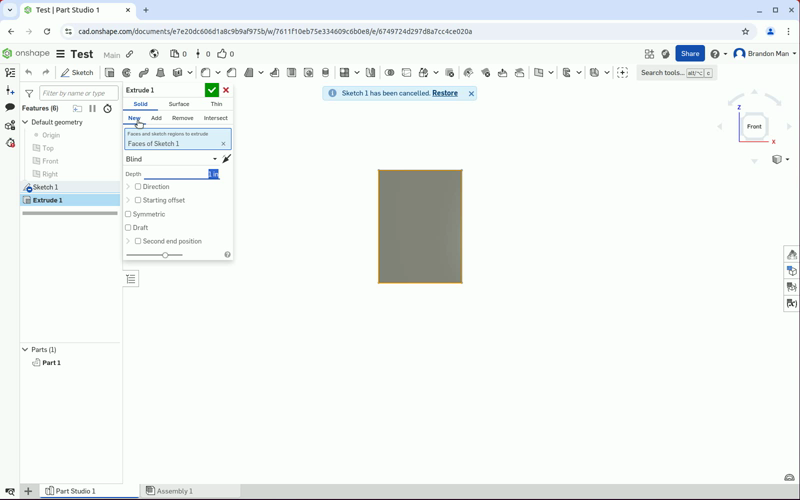
text(-0.241)
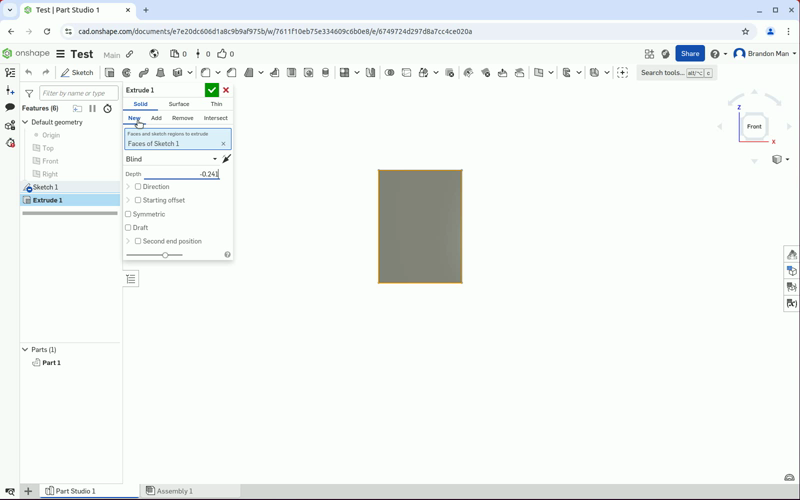
key(enter)
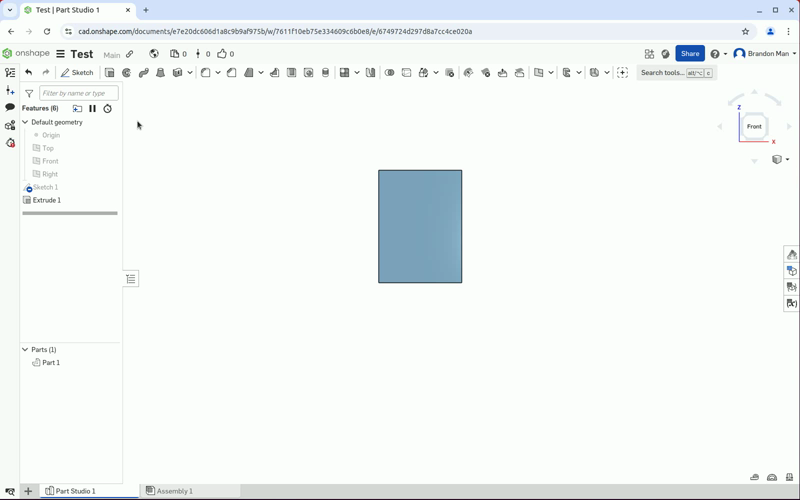
key(shift+h)
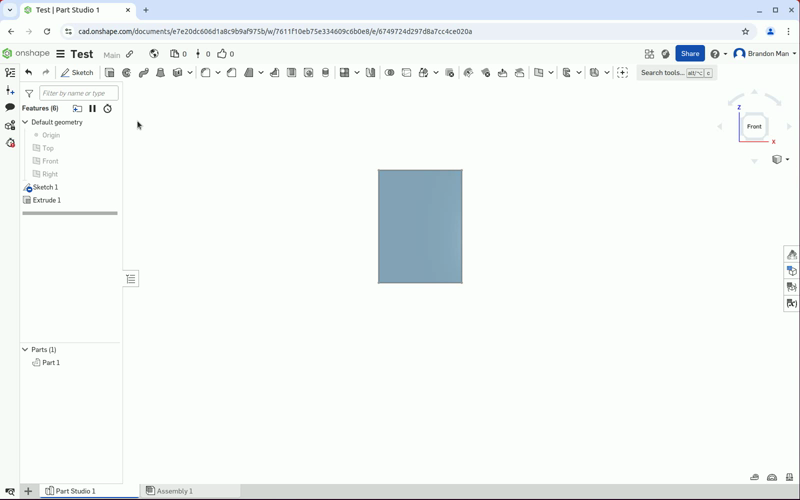
key(shift+h)
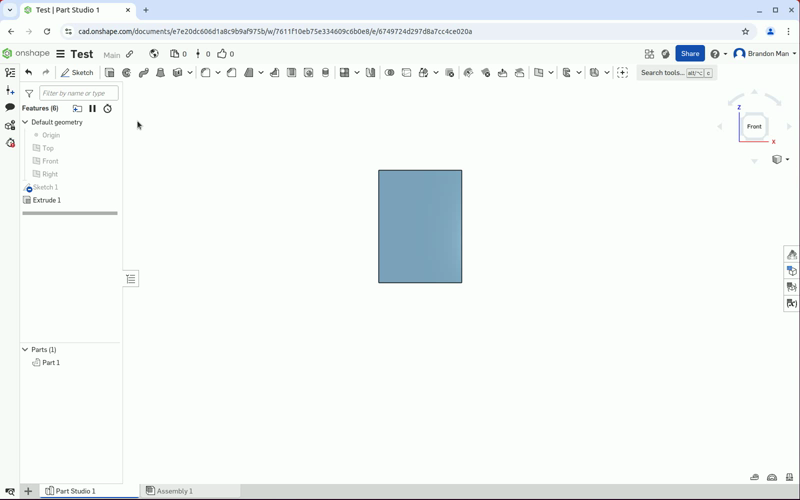
mouse_move(73, 189)
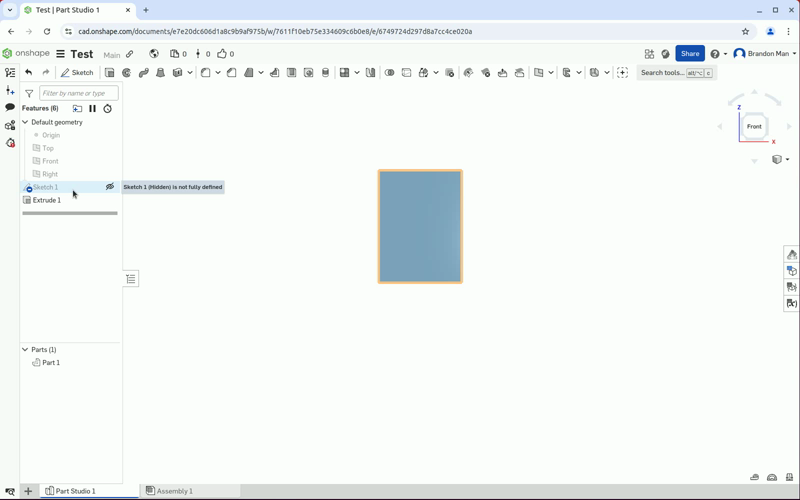
click(73, 189)
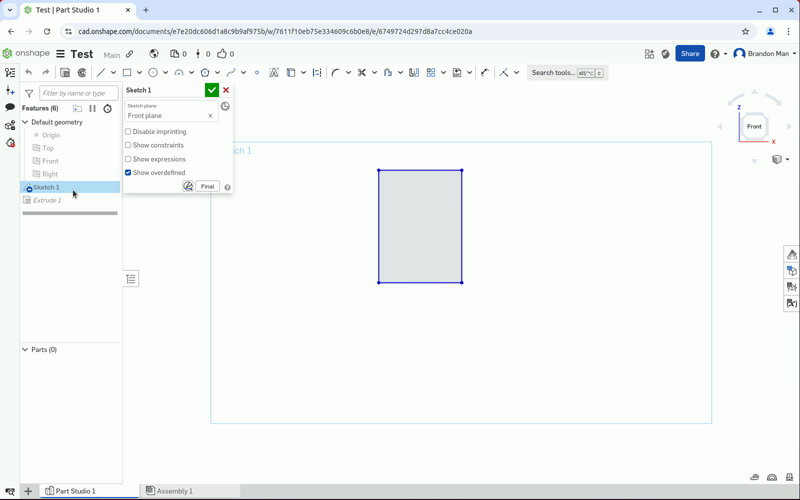
mouse_move(229, 92)
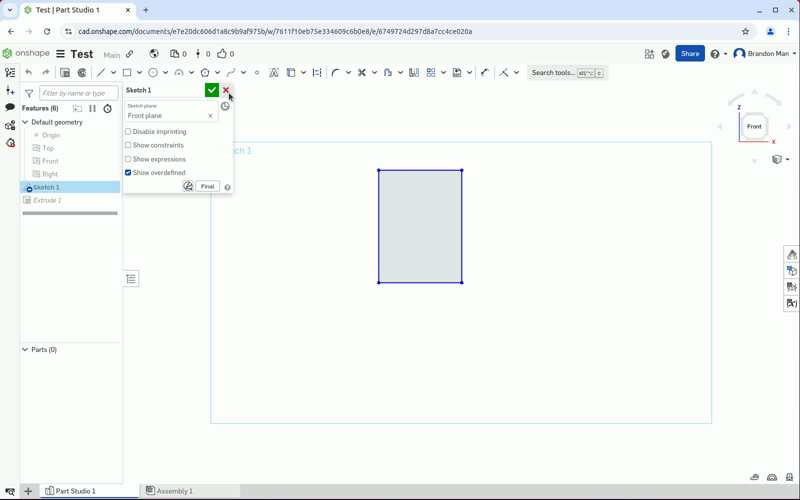
click(229, 92)
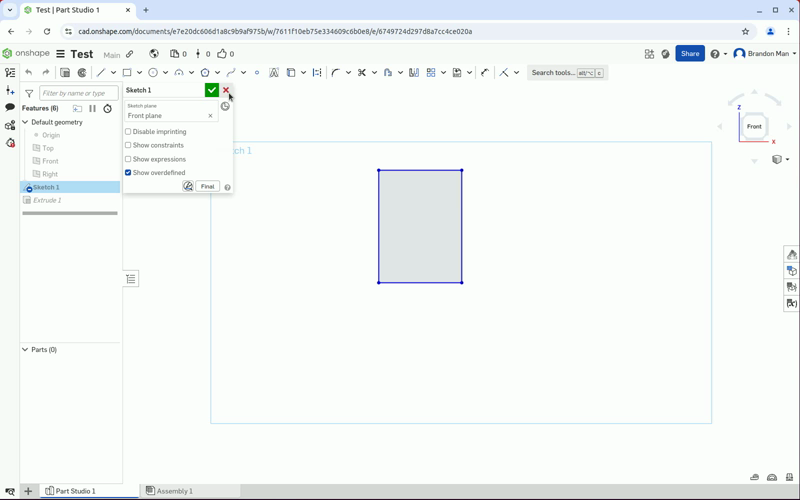
key(shift+s)
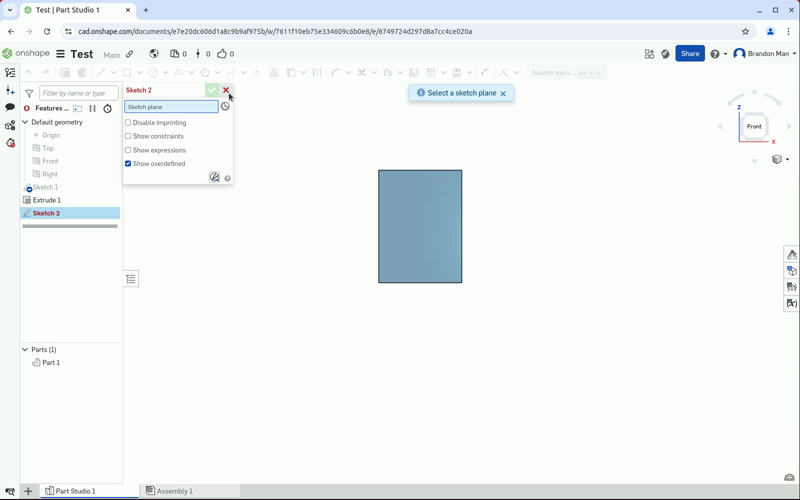
mouse_move(73, 163)
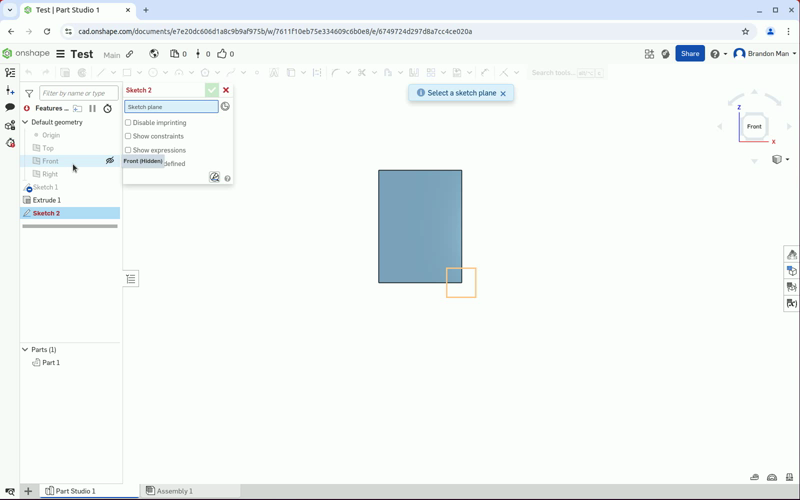
click(73, 163)
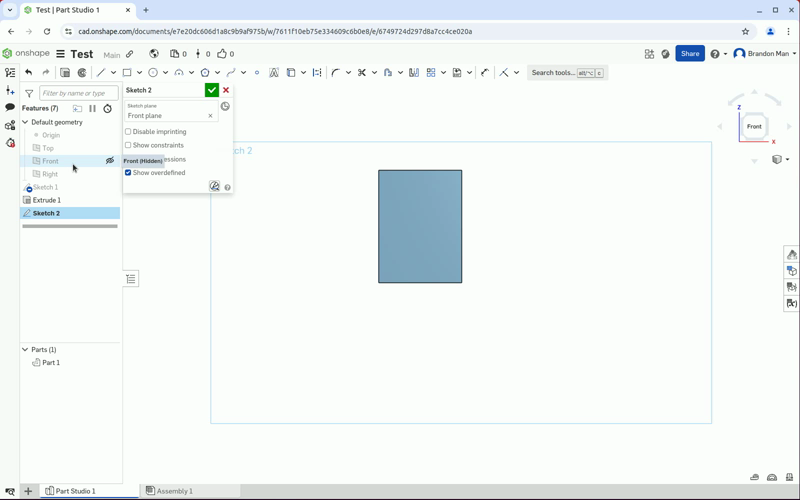
mouse_move(73, 352)
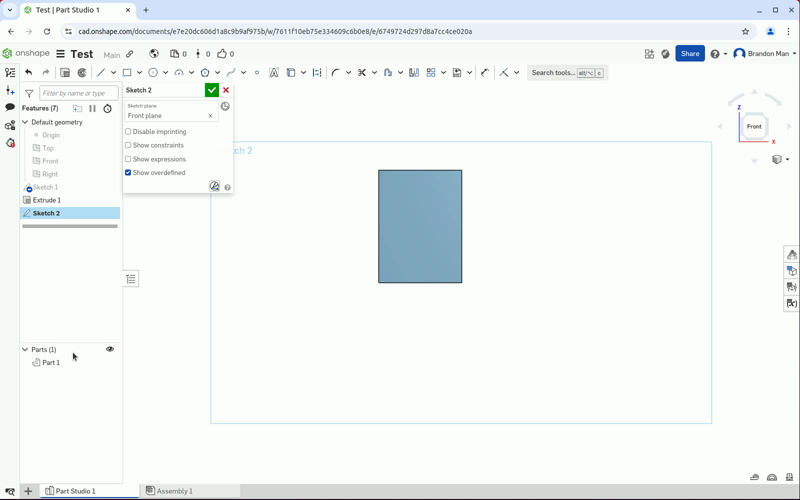
key(y)
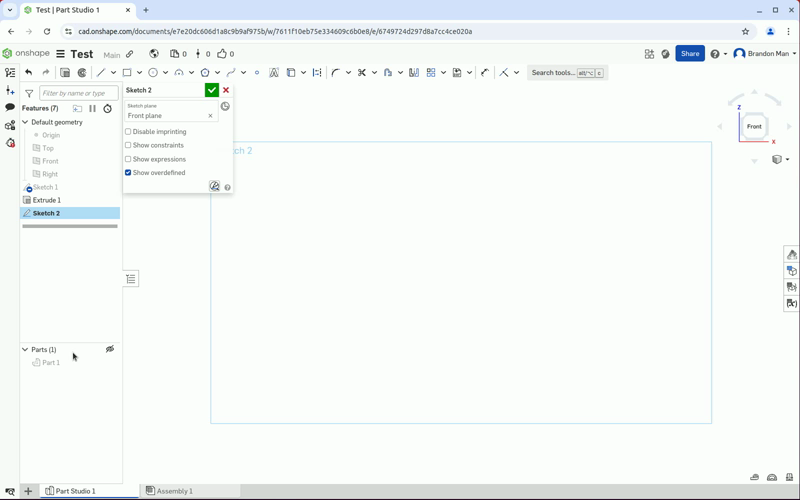
key(l)
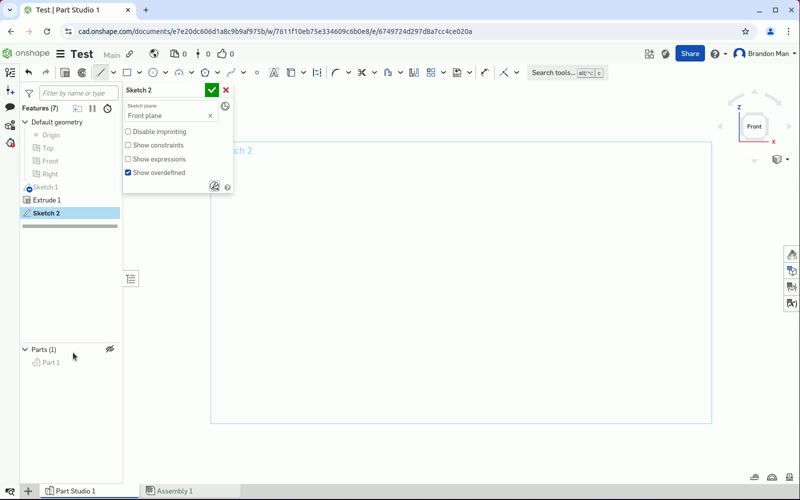
key_down(shift)
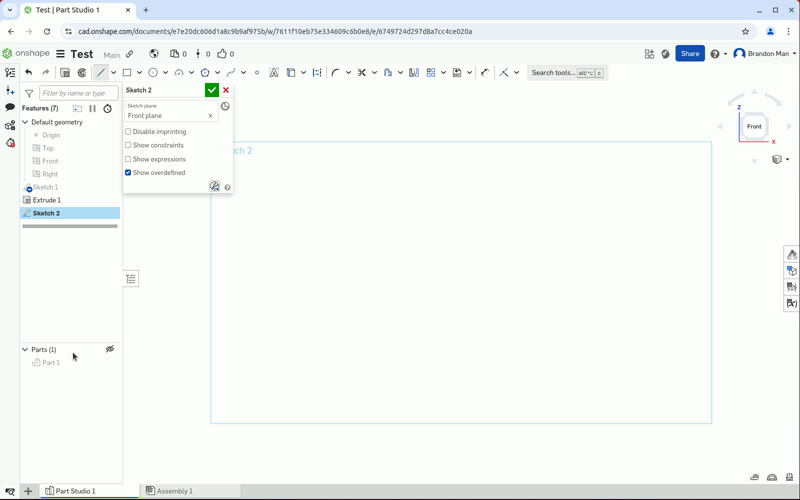
mouse_move(378, 282)
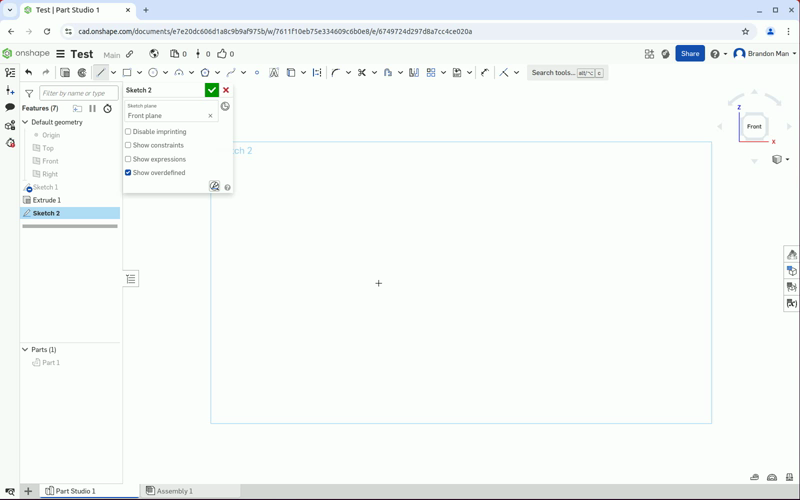
click(378, 282)
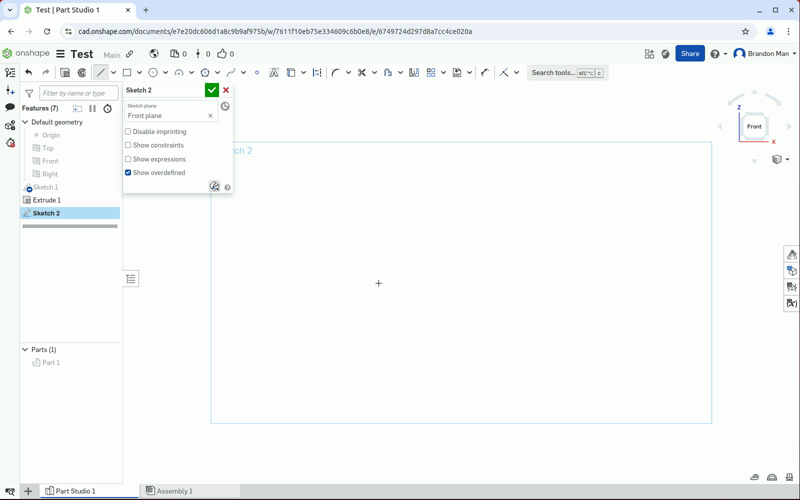
key_up(shift)
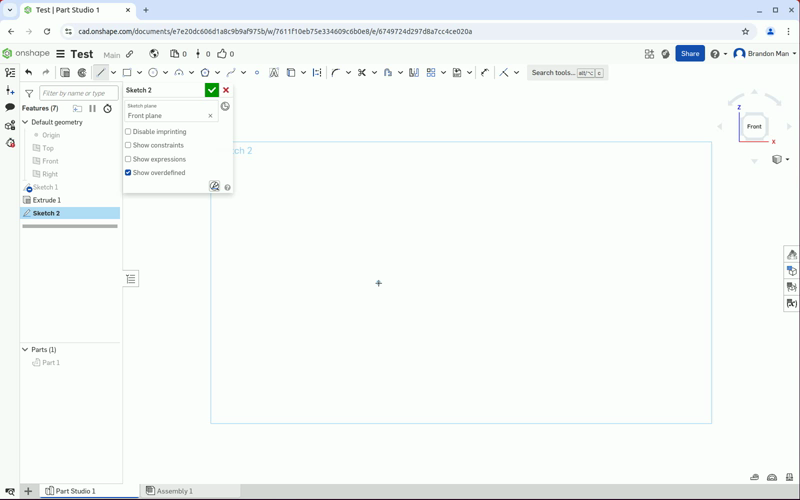
key_down(shift)
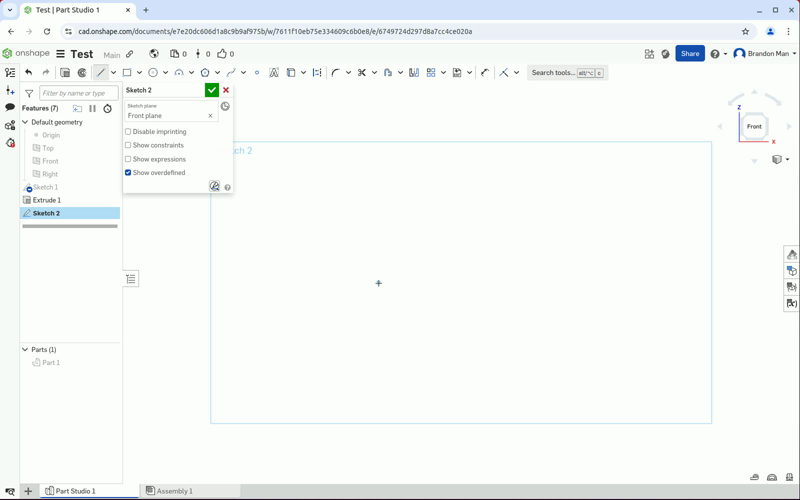
mouse_move(461, 282)
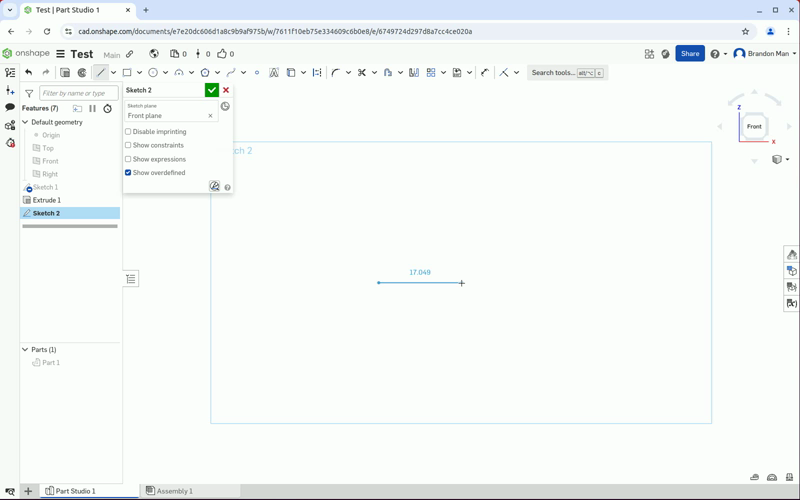
click(461, 282)
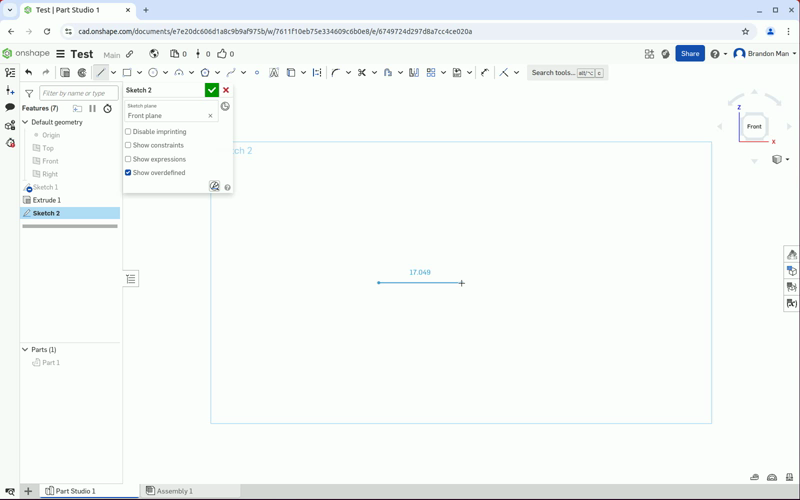
key_up(shift)
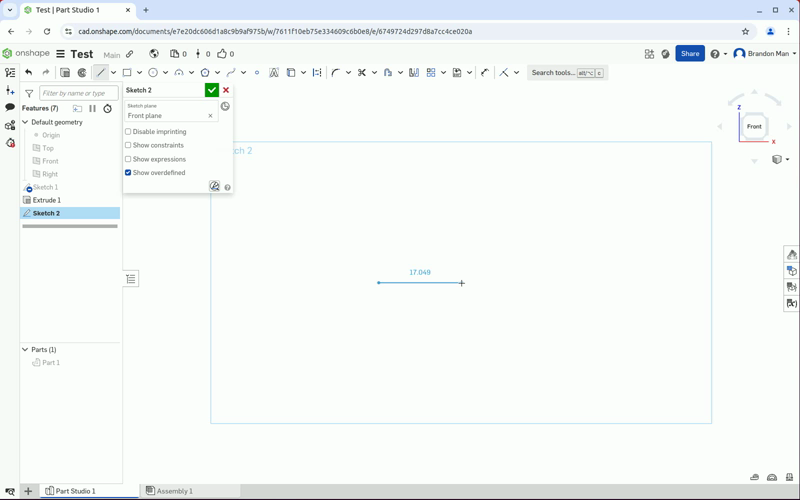
key_down(shift)
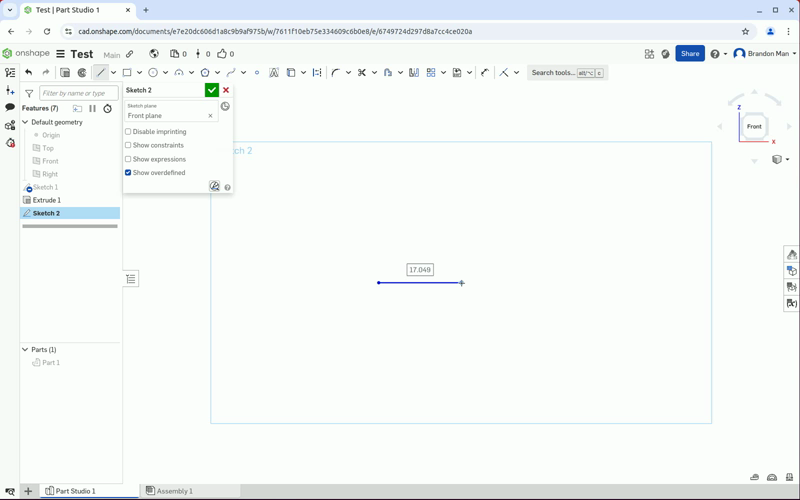
mouse_move(461, 170)
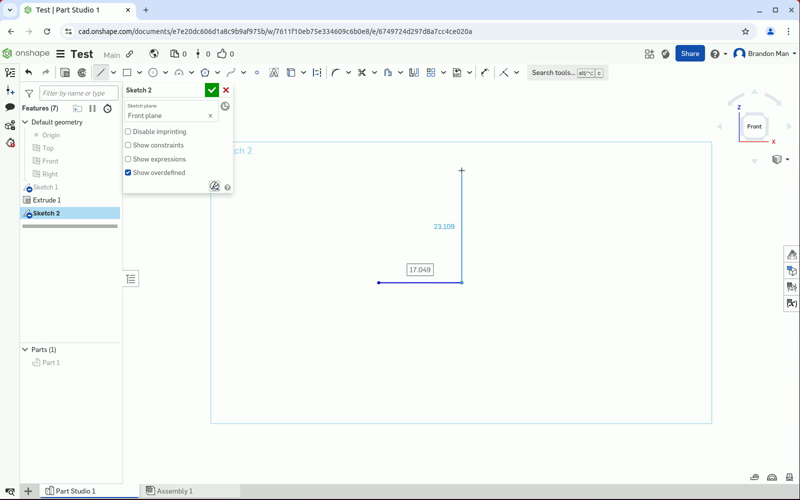
click(461, 170)
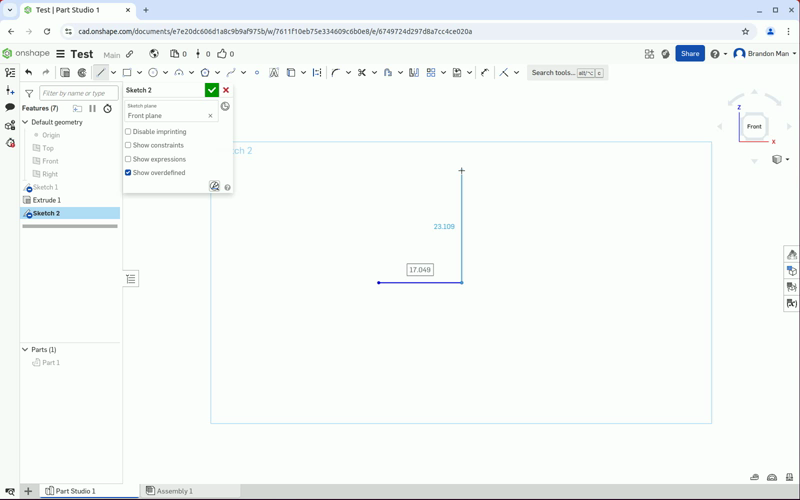
key_up(shift)
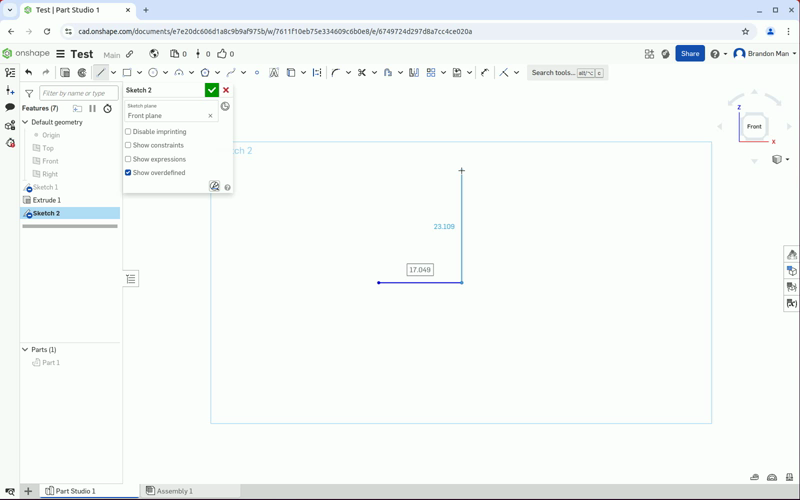
key_down(shift)
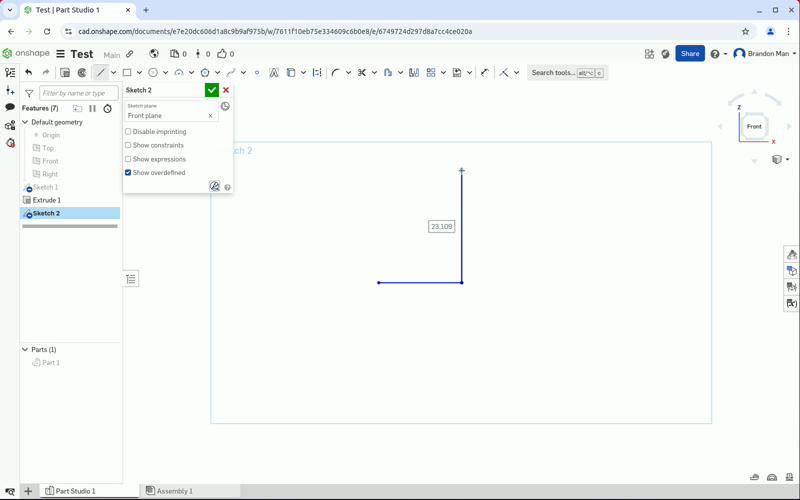
mouse_move(378, 170)
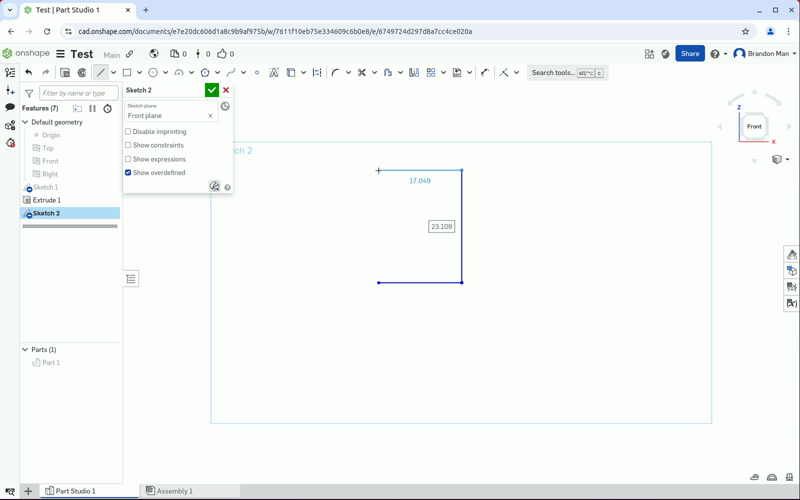
click(378, 170)
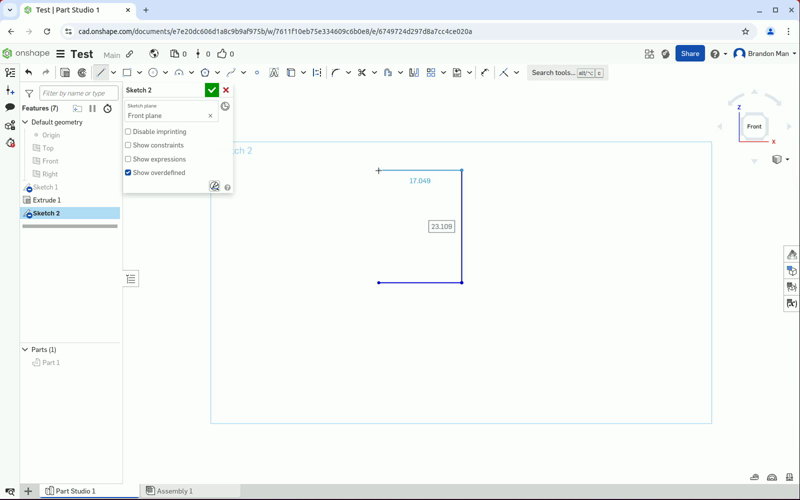
key_up(shift)
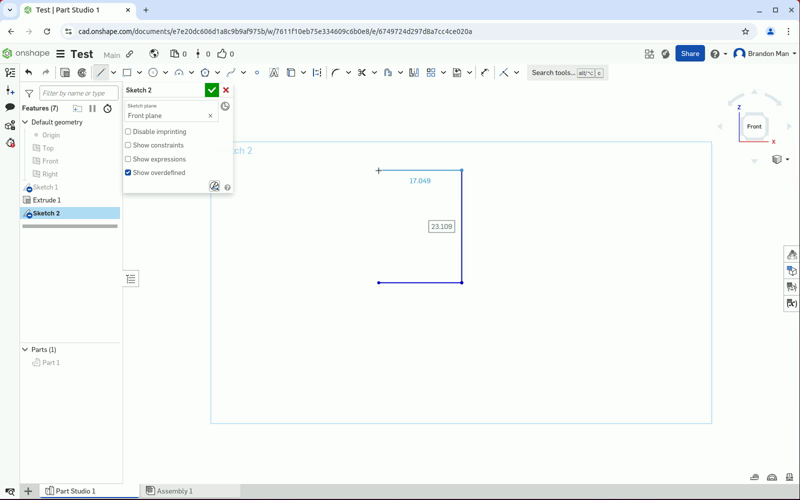
key_down(shift)
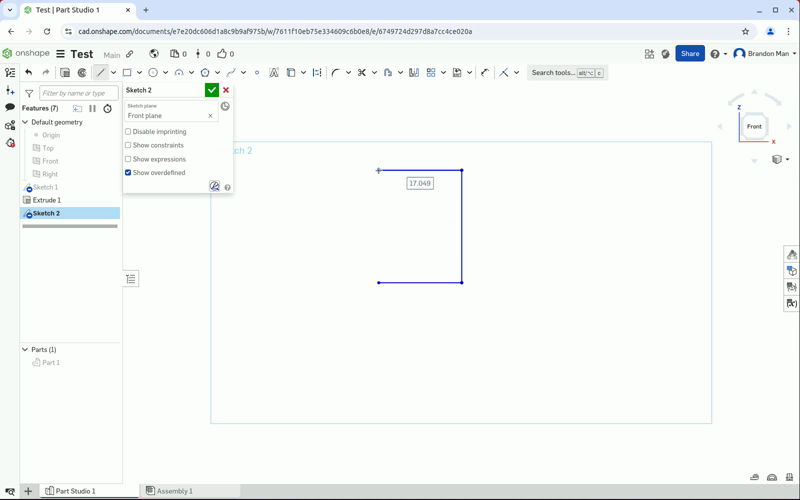
mouse_move(378, 282)
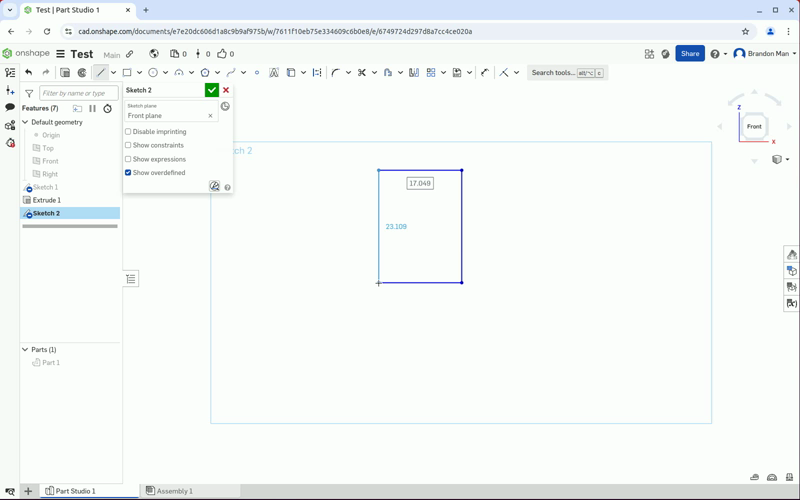
key_up(shift)
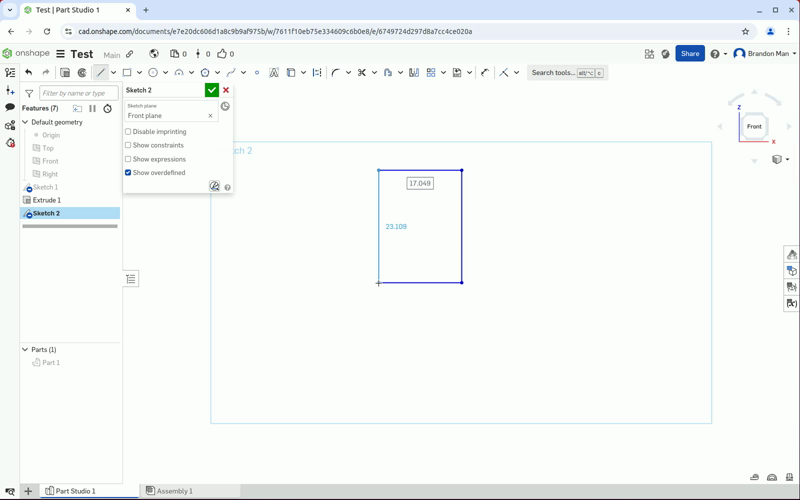
click(378, 282)
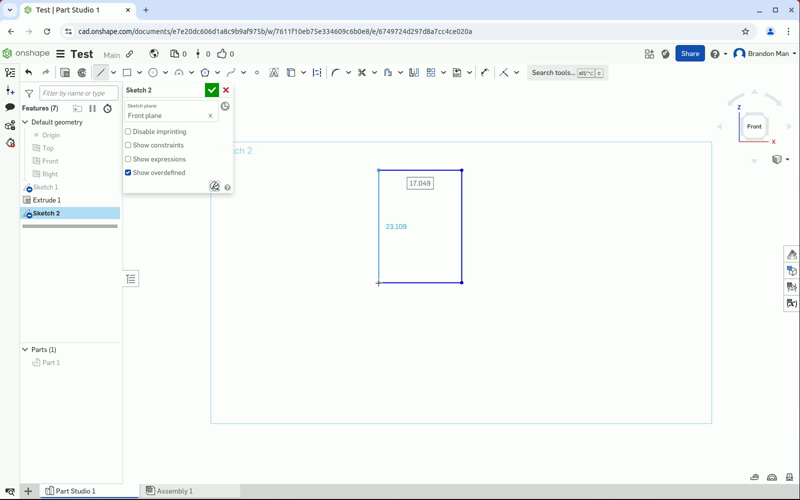
key(esc)
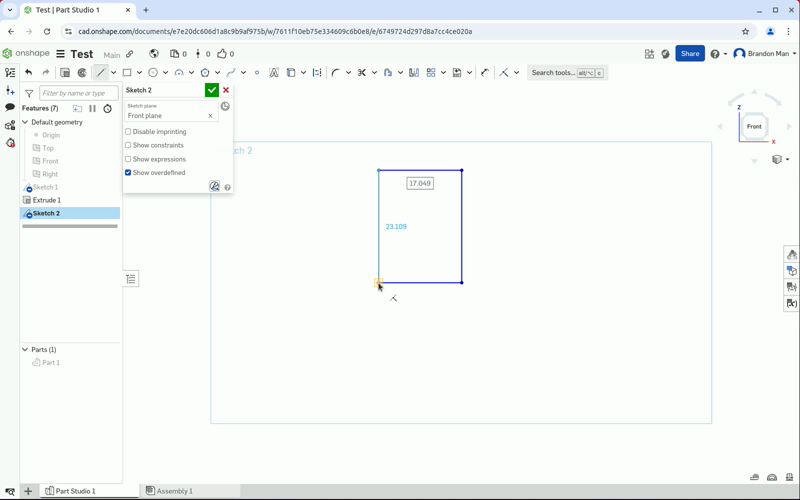
mouse_move(431, 237)
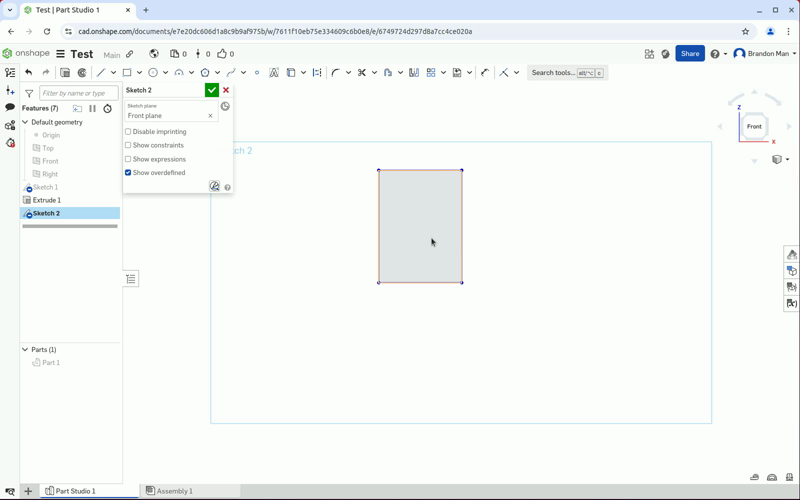
click(431, 237)
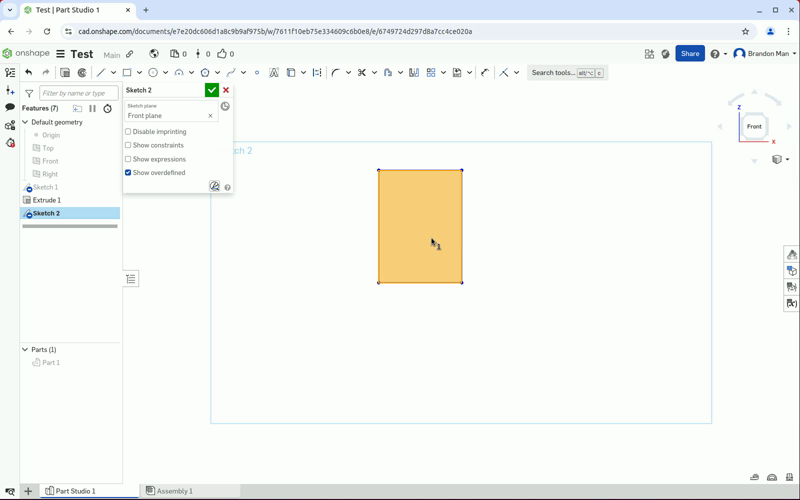
mouse_move(73, 352)
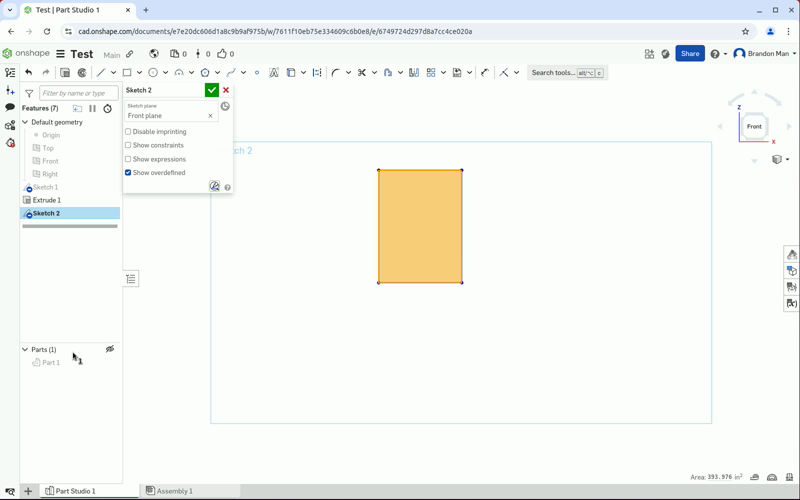
key(shift+y)
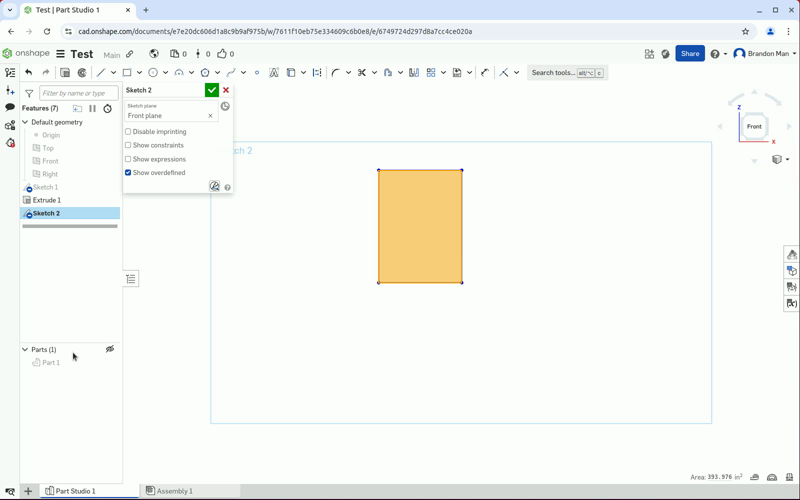
key(shift+e)
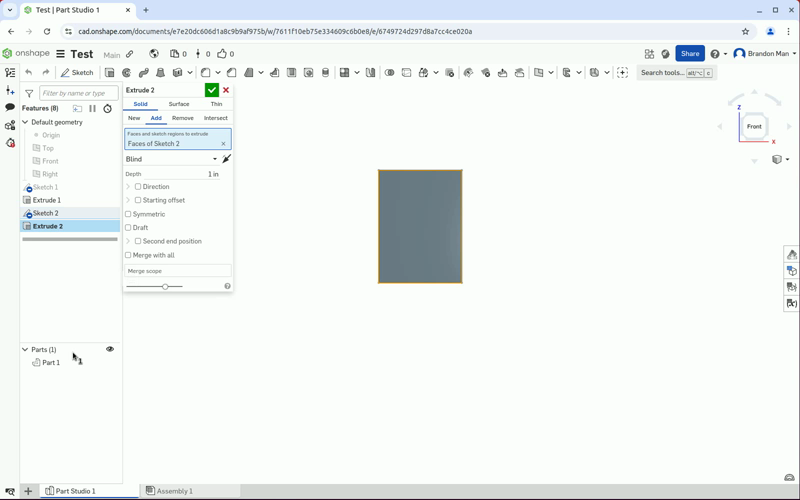
mouse_move(143, 106)
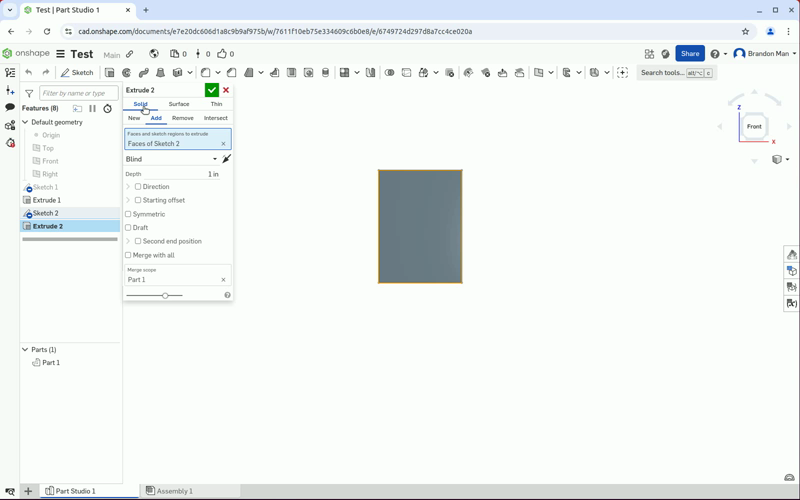
click(143, 106)
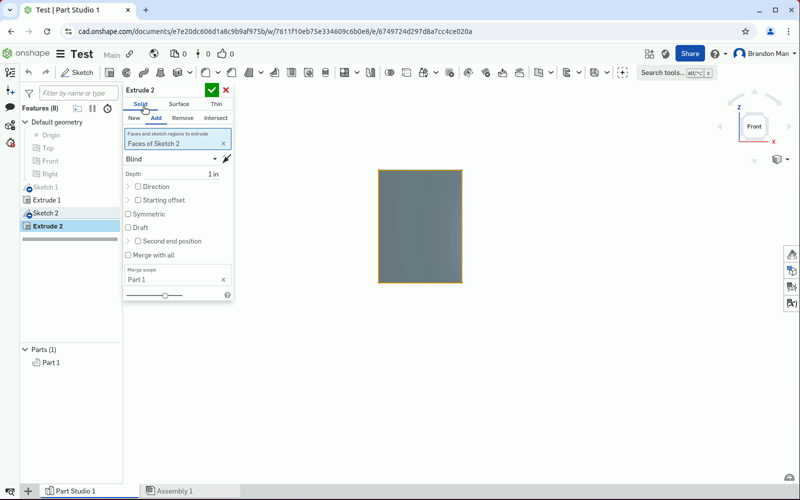
mouse_move(137, 120)
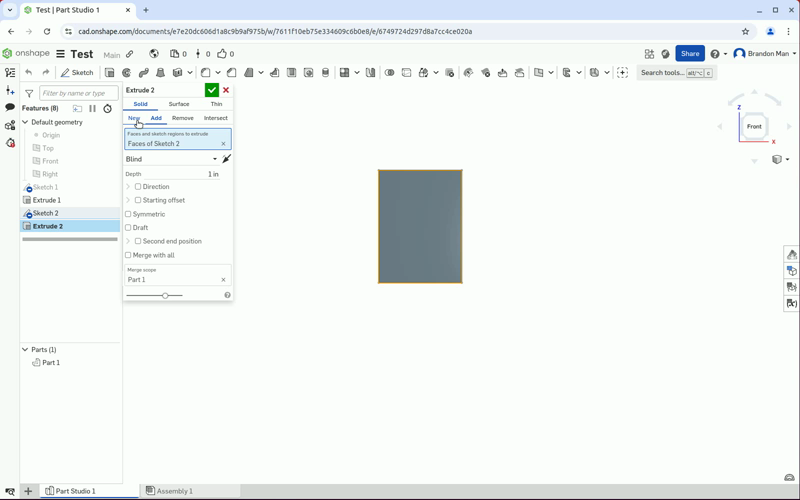
click(137, 120)
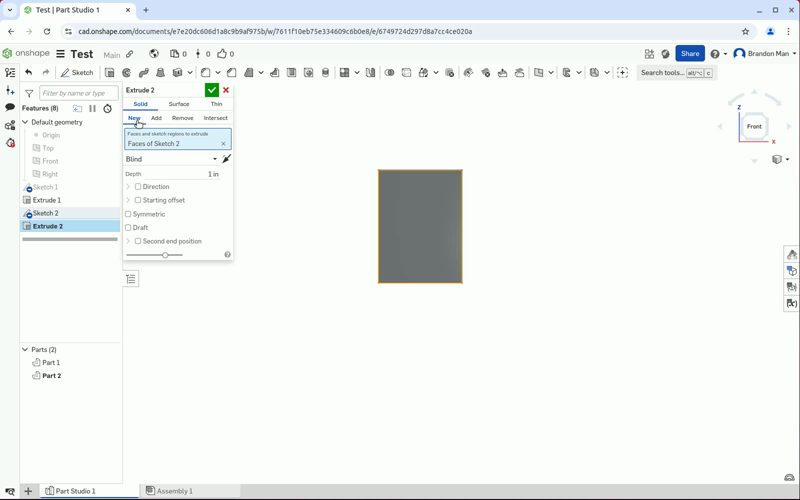
key(tab, 4)
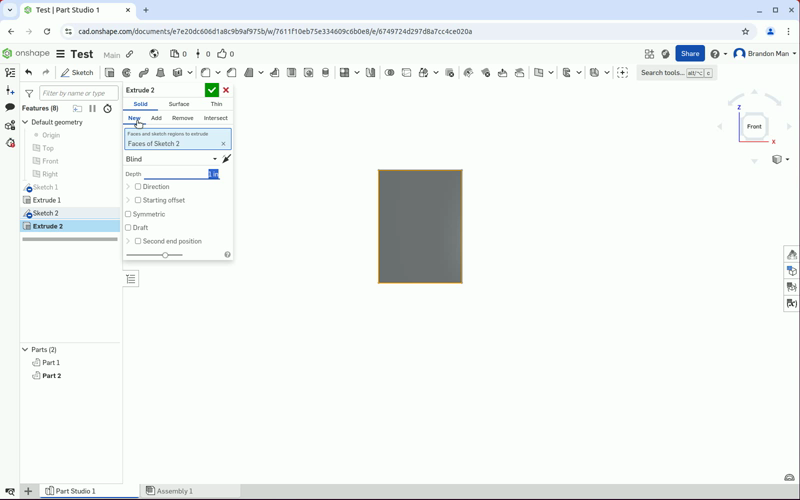
text(2.166)
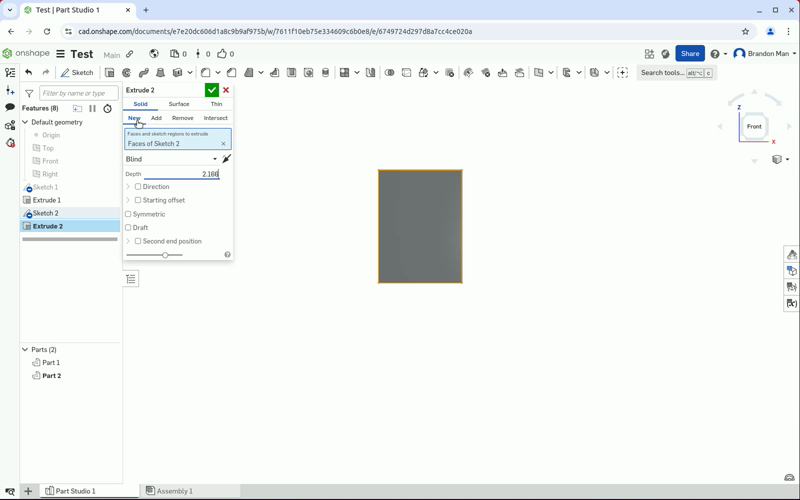
key(tab, 3)
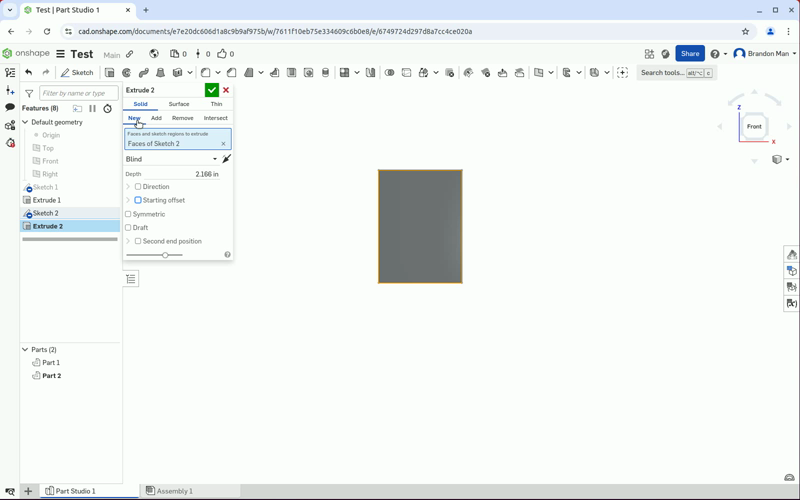
key(tab, 2)
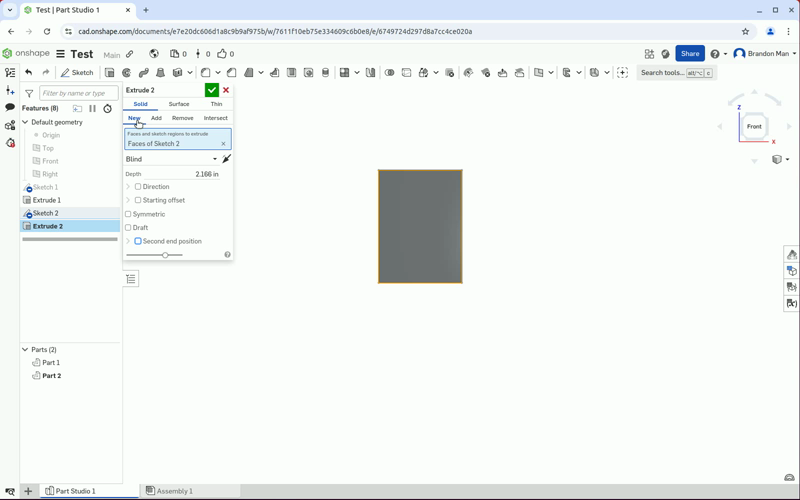
key(space)
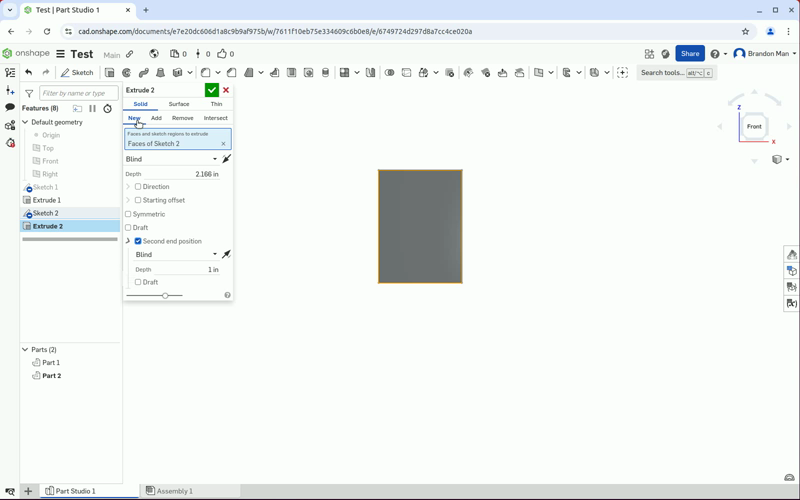
key(tab, 3)
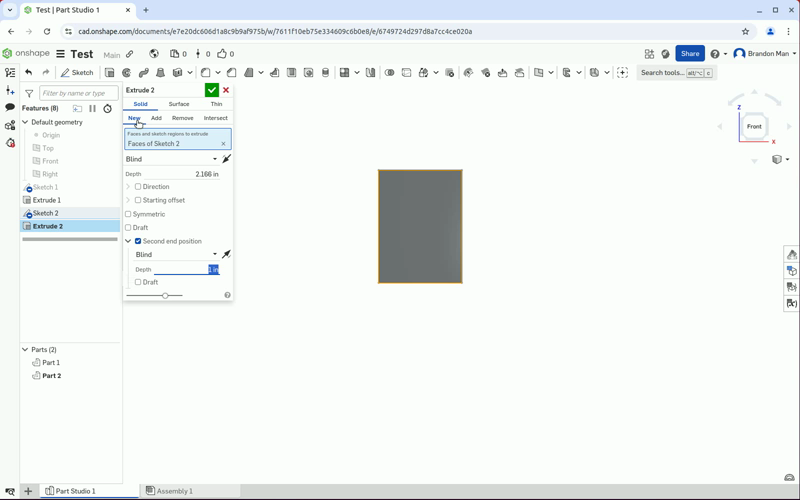
text(-1.926)
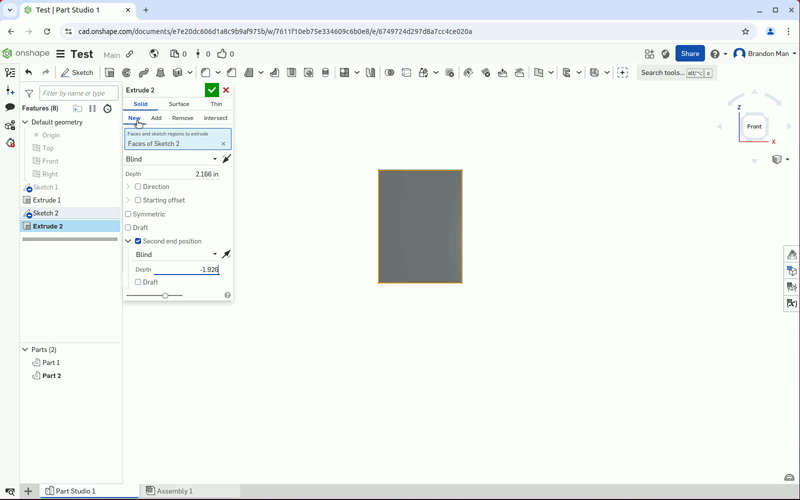
key(enter)
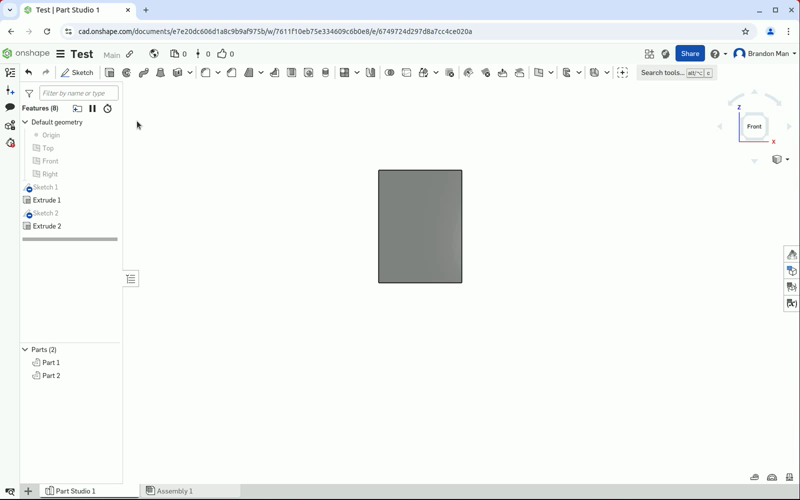
key(shift+h)
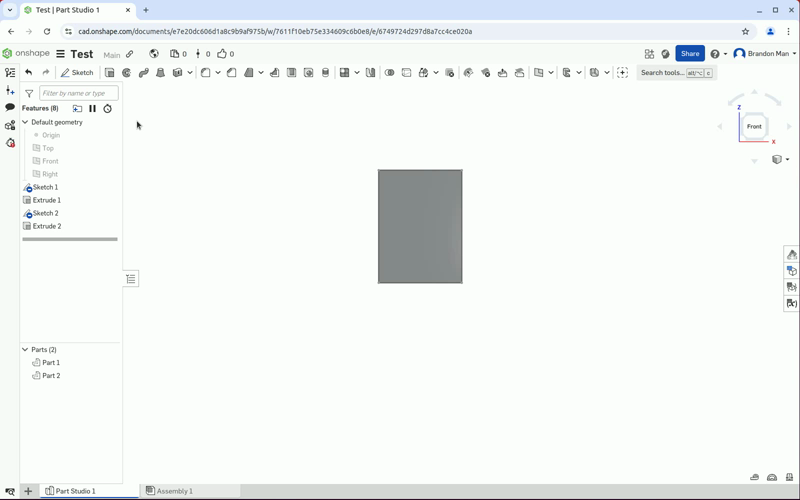
key(shift+h)
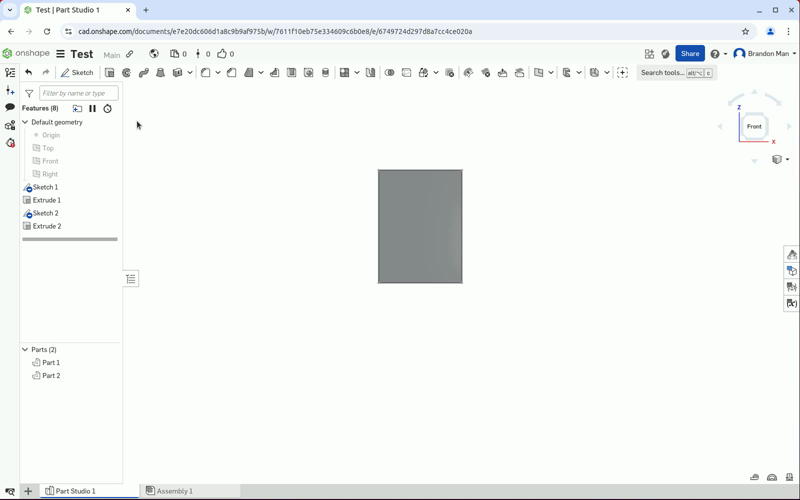
key(shift+7)
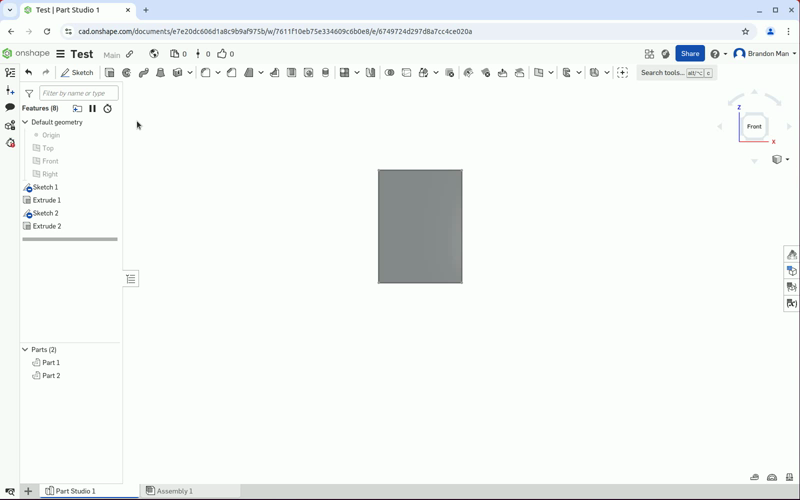
key(left, 2)
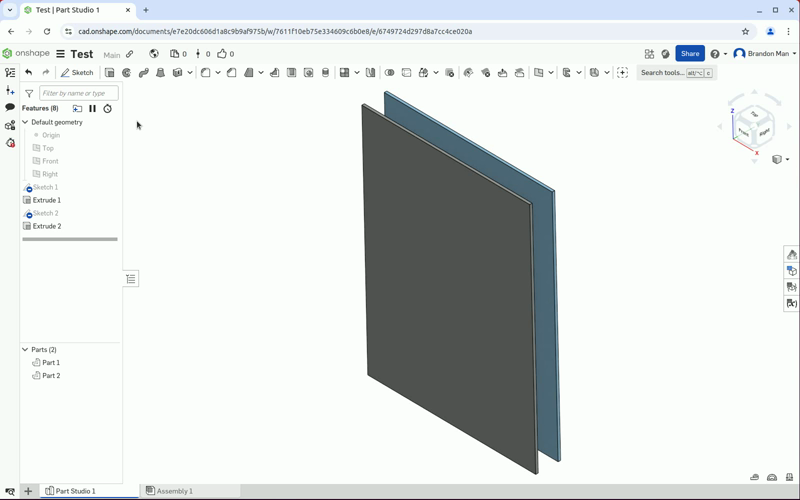
key(down, 2)
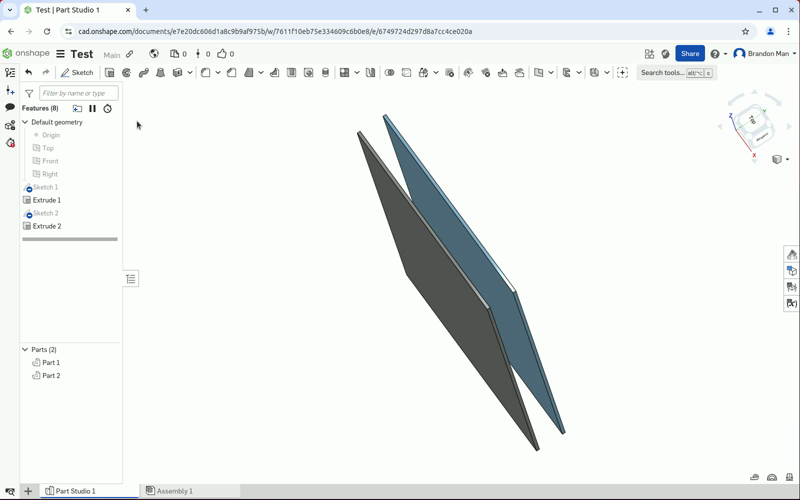
key(up, 2)
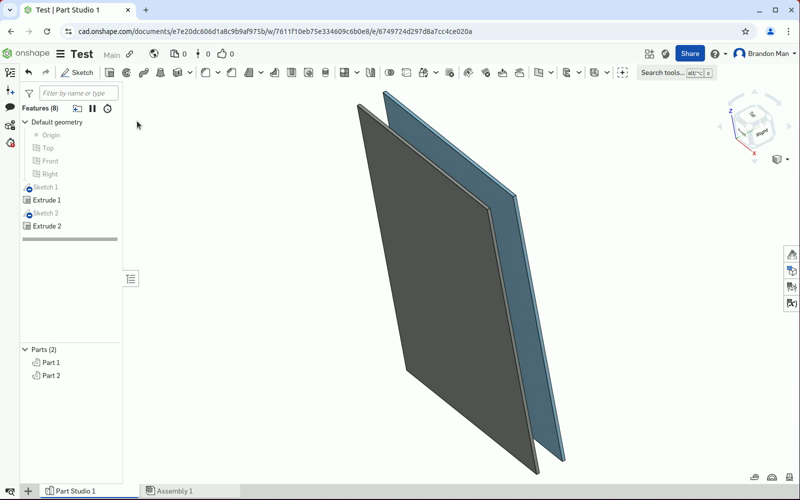
key(right, 2)
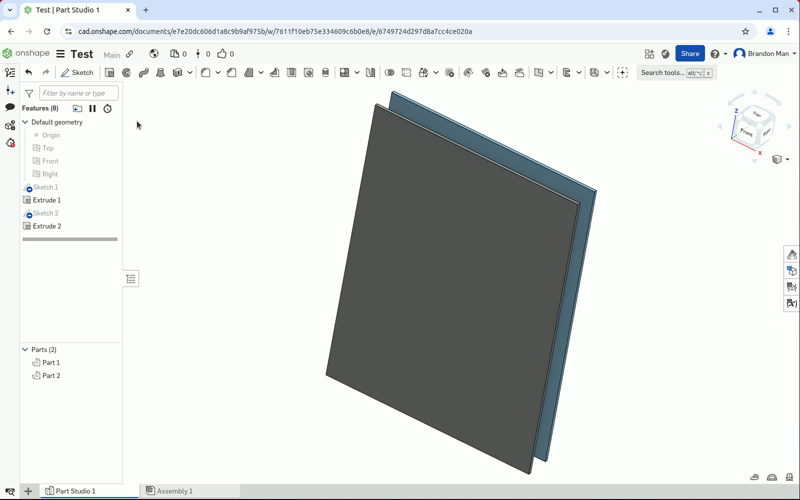
mouse_move(73, 189)
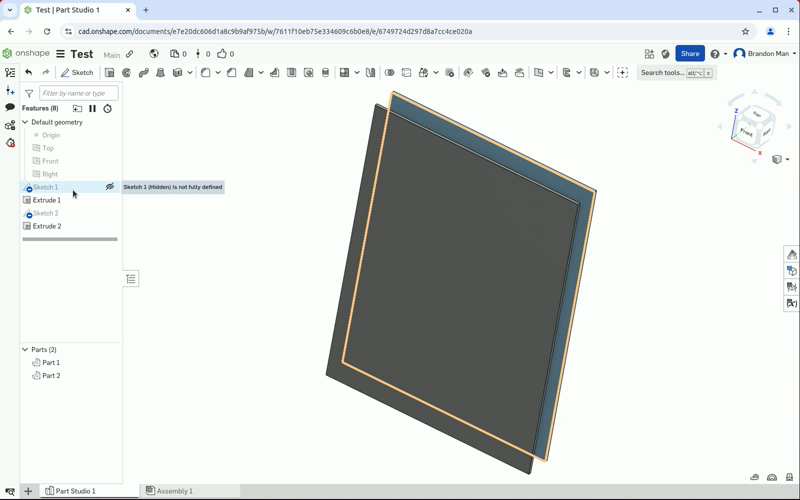
click(73, 189)